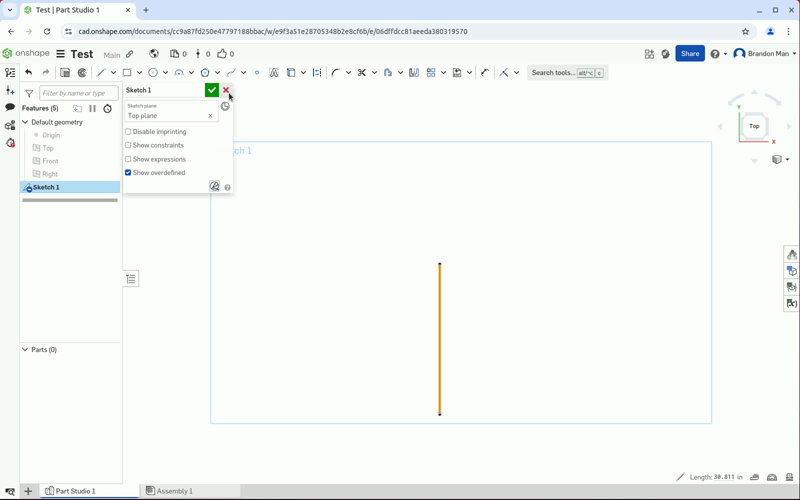
key(shift+h)
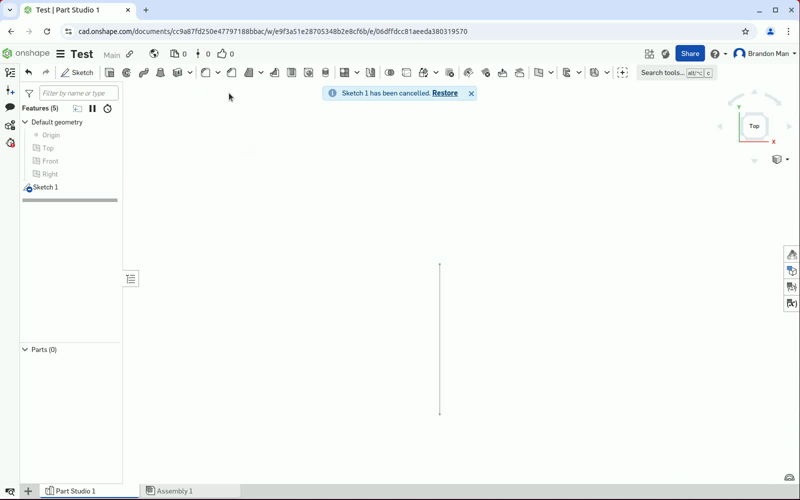
key(shift+s)
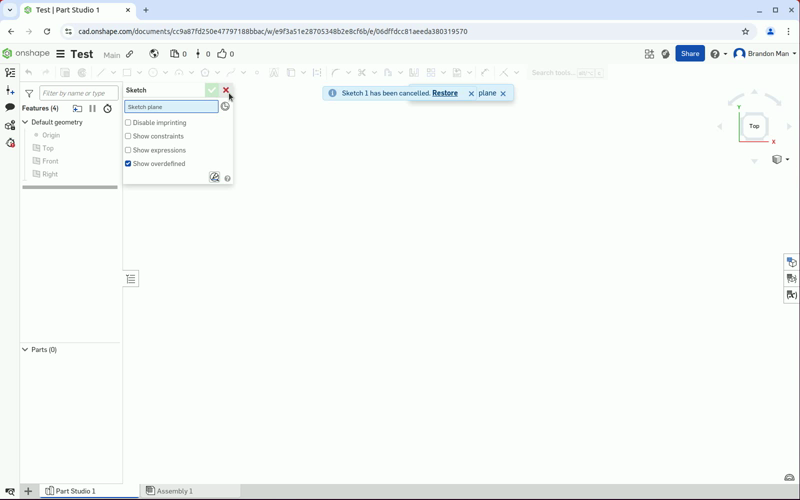
mouse_move(73, 150)
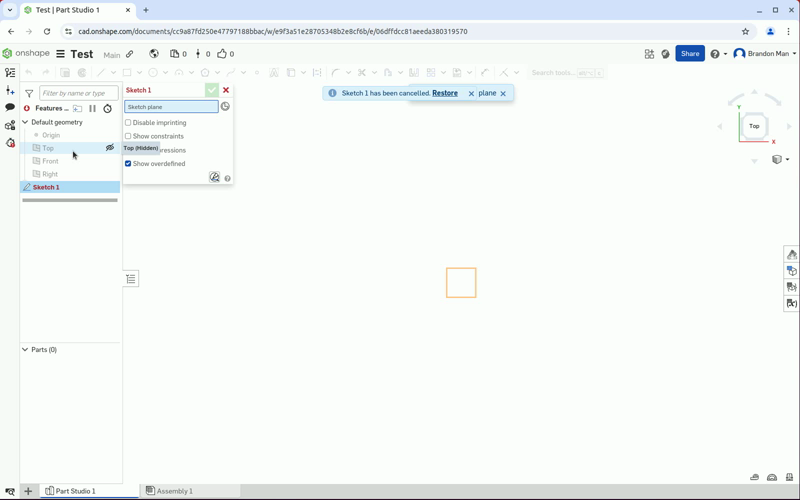
click(73, 150)
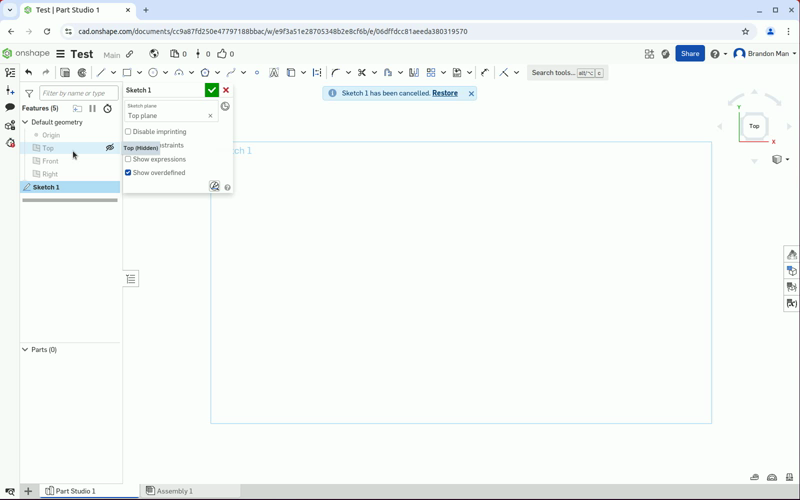
mouse_move(73, 352)
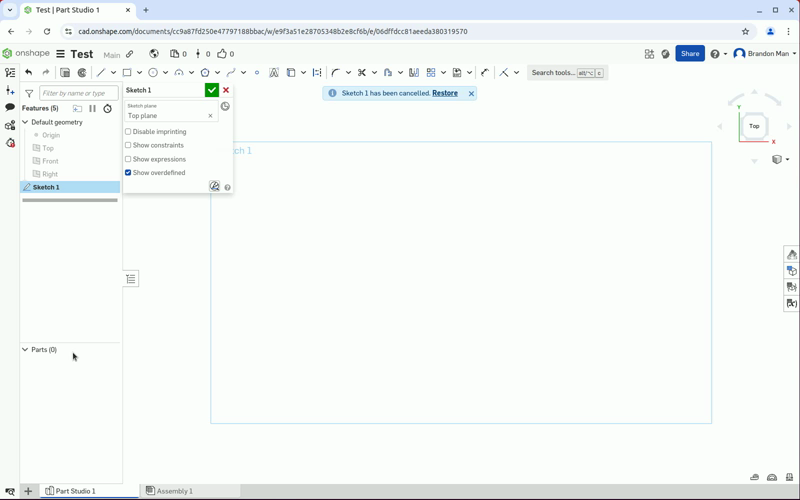
key(y)
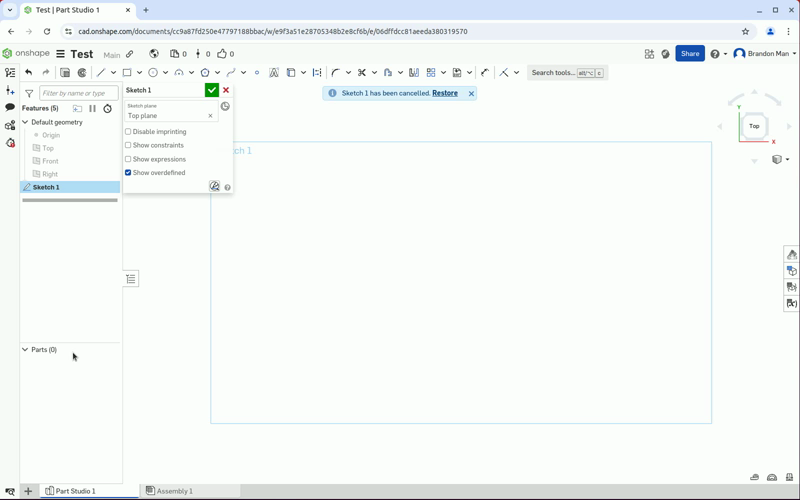
key(c)
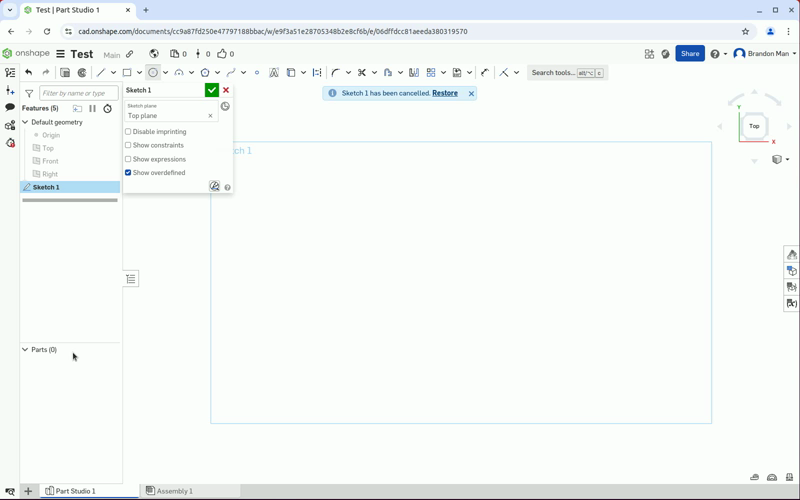
key_down(shift)
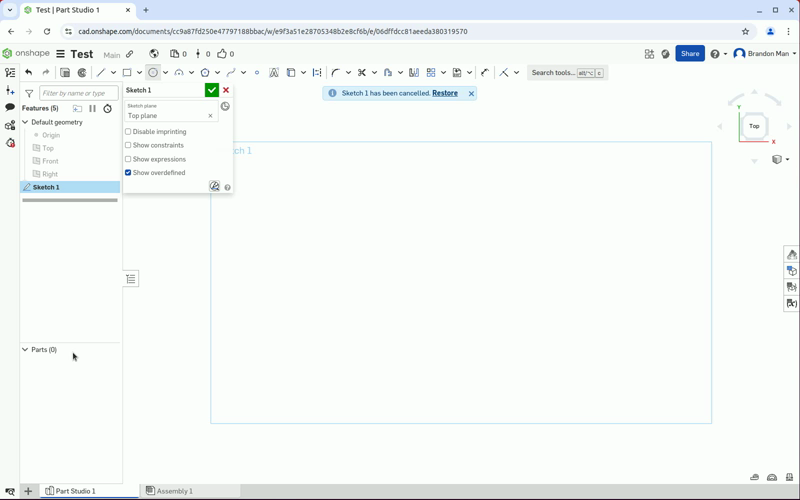
mouse_move(461, 282)
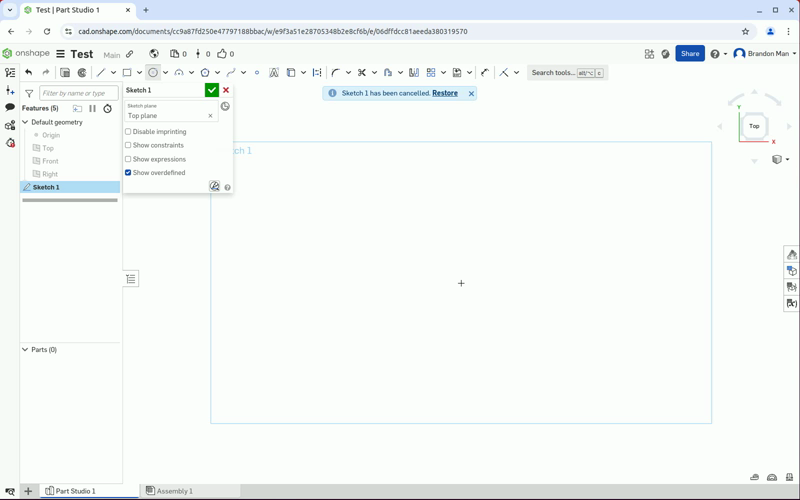
click(461, 282)
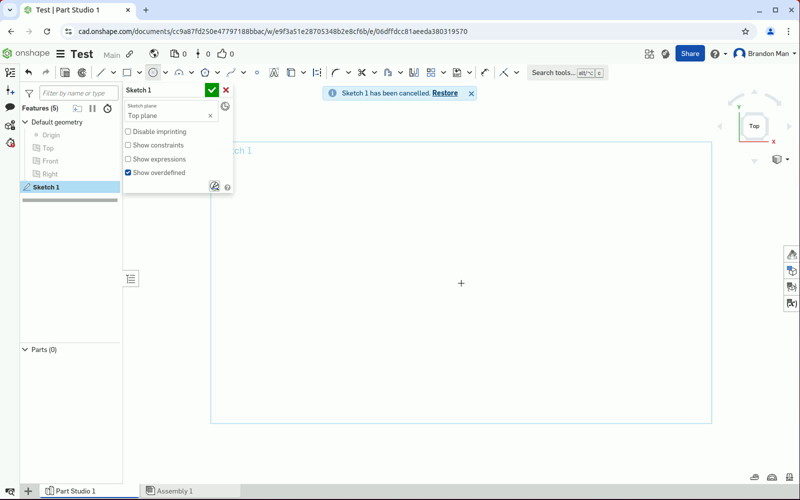
key_up(shift)
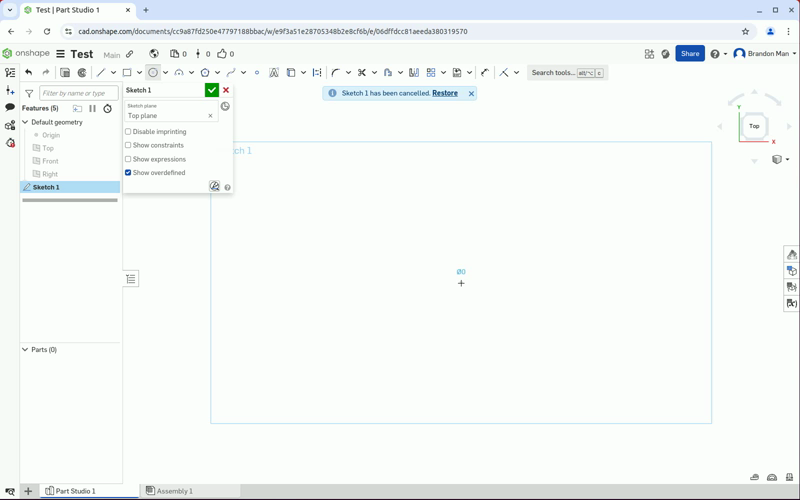
mouse_move(574, 282)
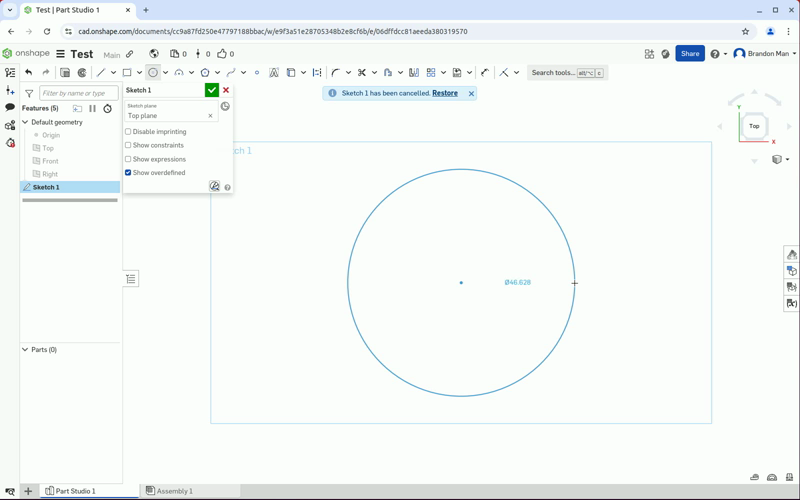
click(574, 282)
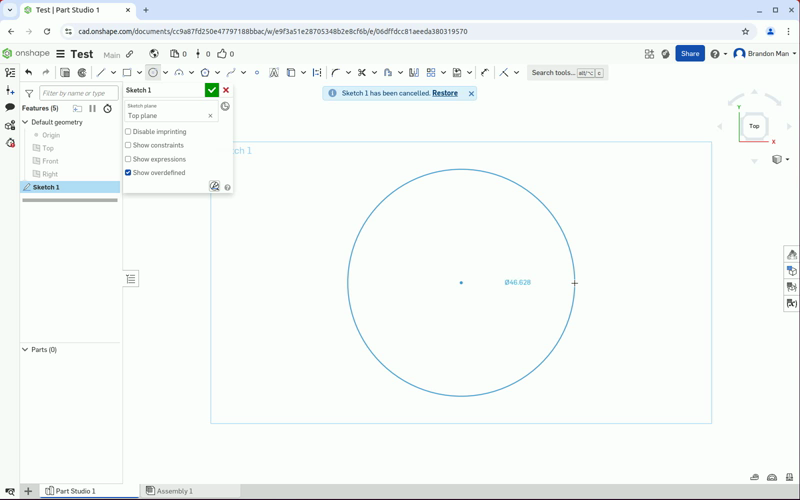
key(esc)
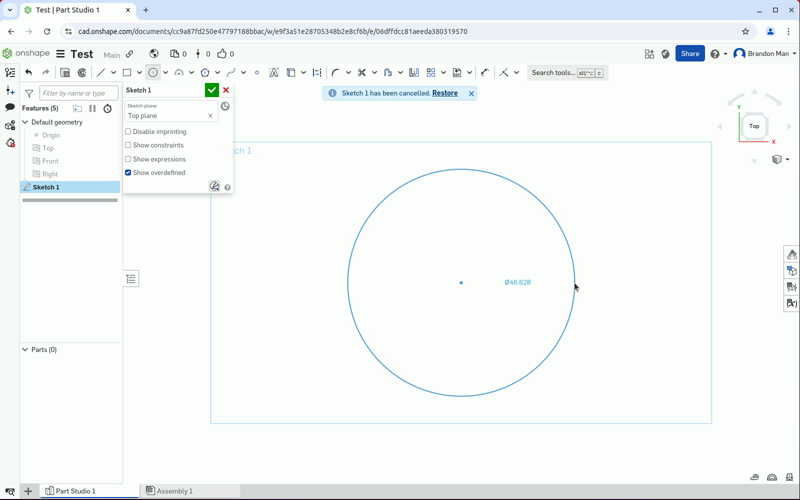
mouse_move(436, 309)
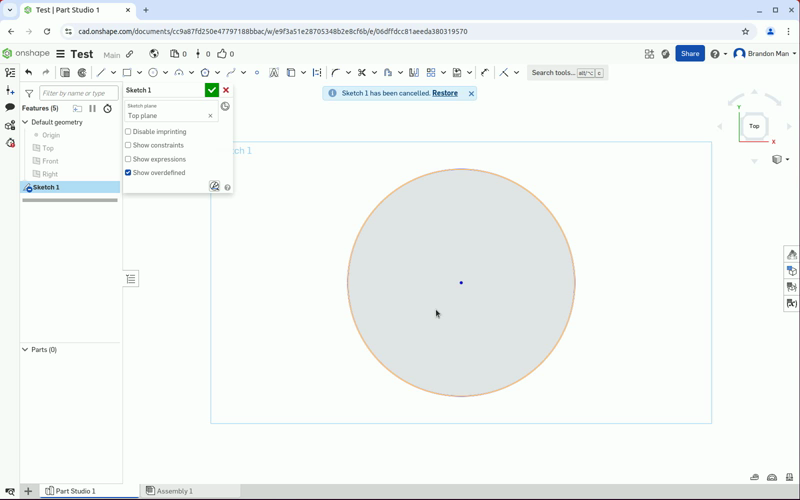
click(436, 309)
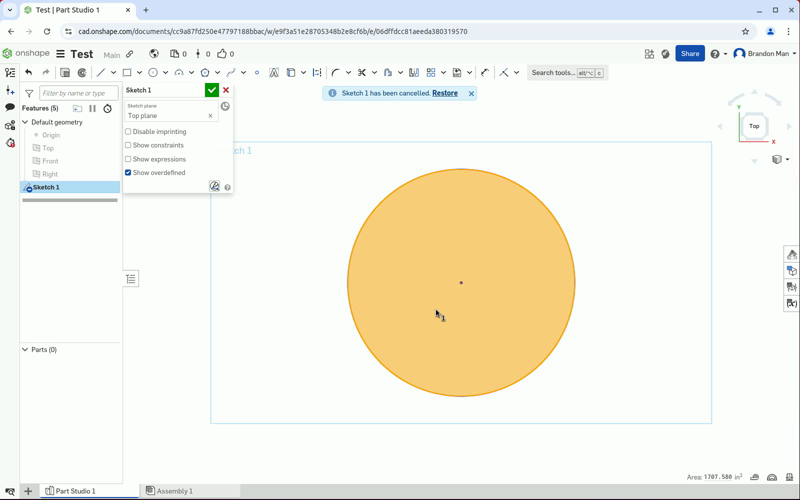
mouse_move(73, 352)
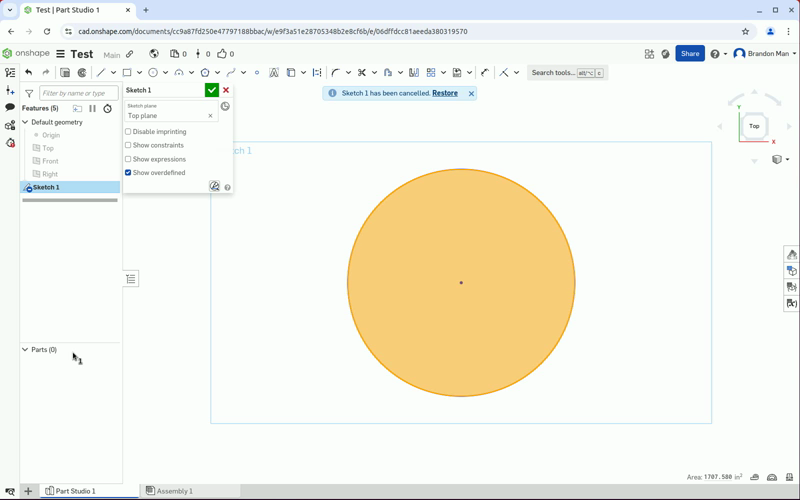
key(shift+y)
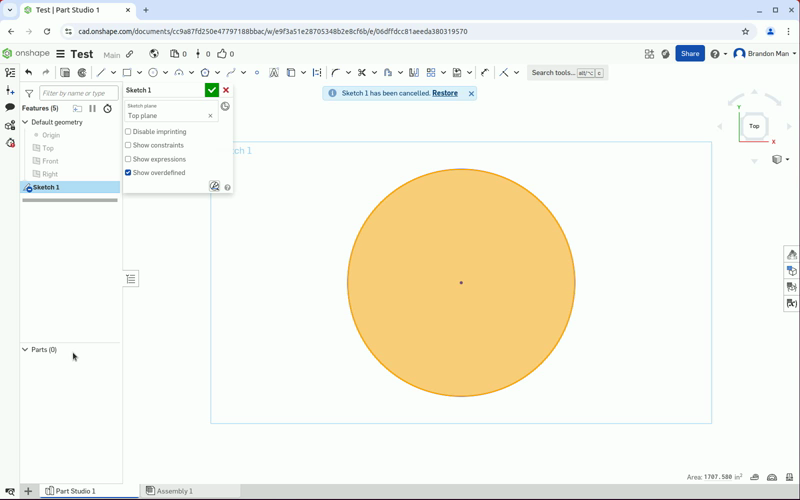
key(shift+e)
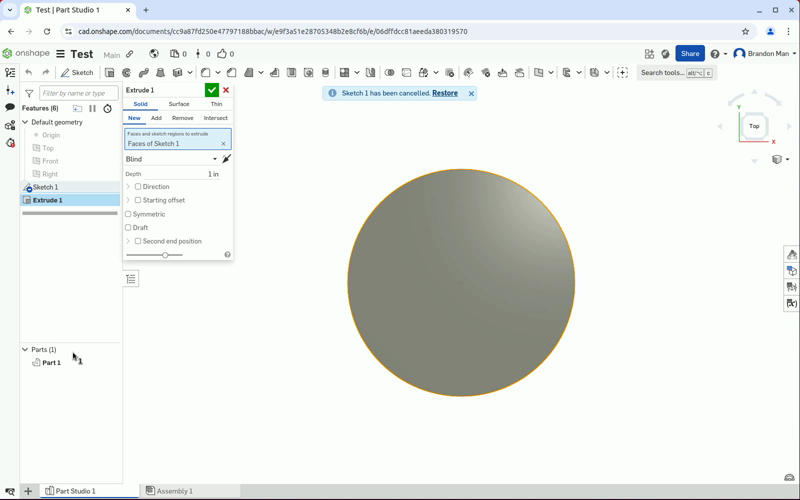
mouse_move(143, 106)
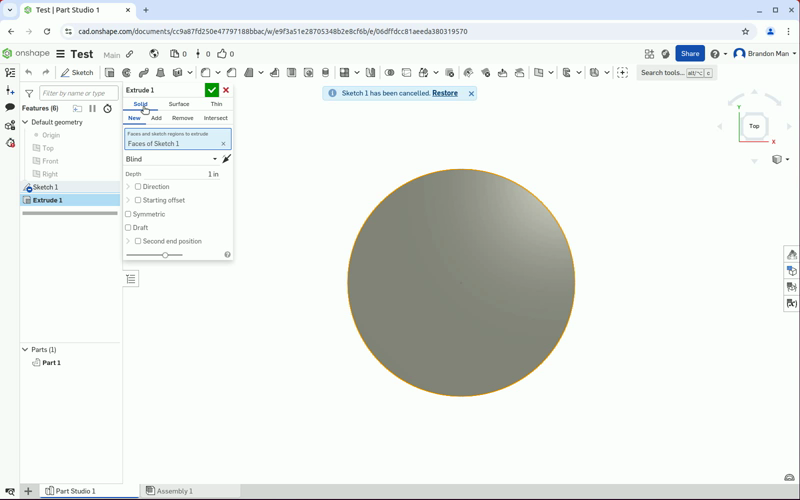
click(143, 106)
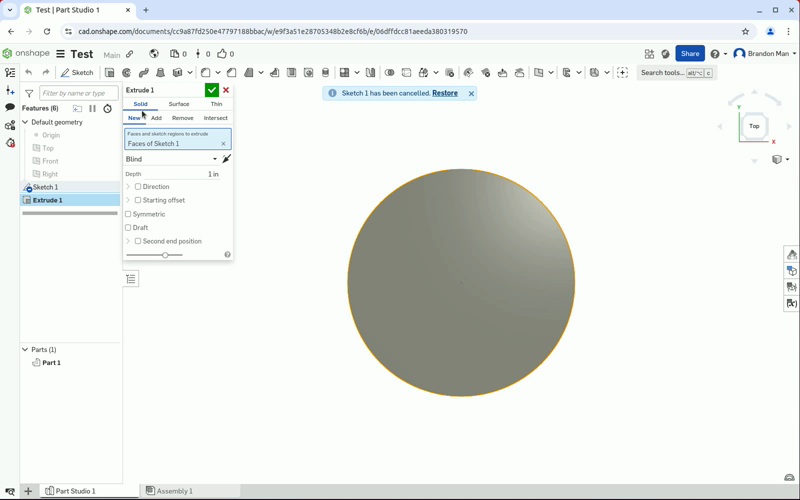
mouse_move(137, 120)
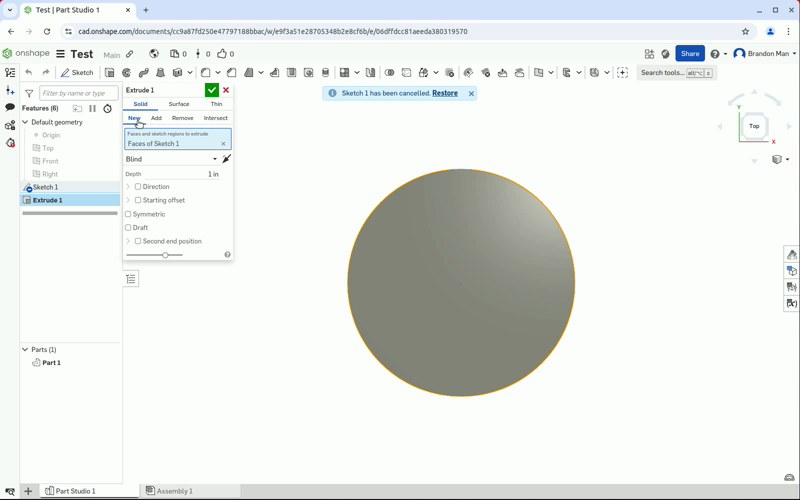
click(137, 120)
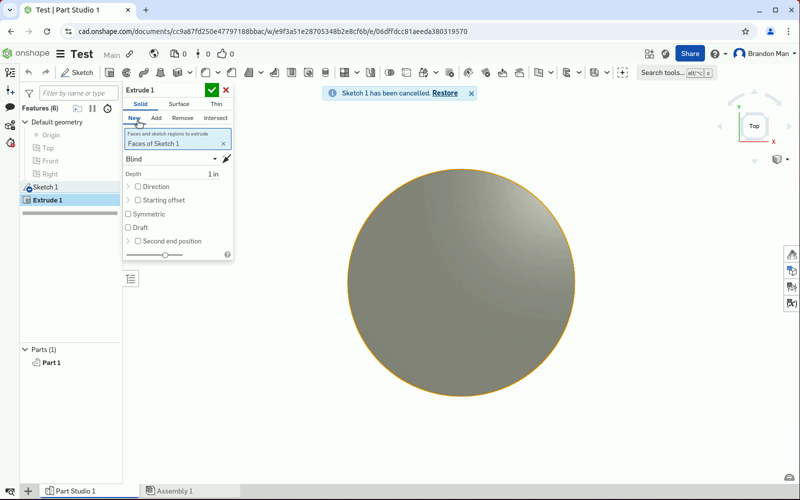
key(tab, 4)
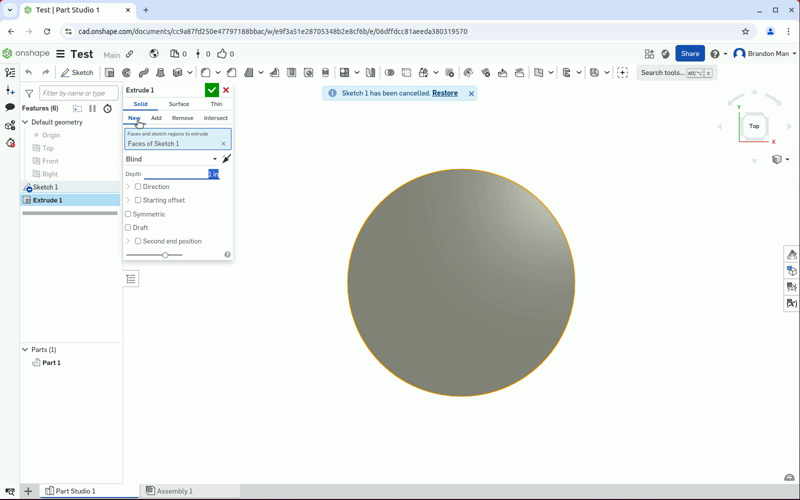
text(3.851)
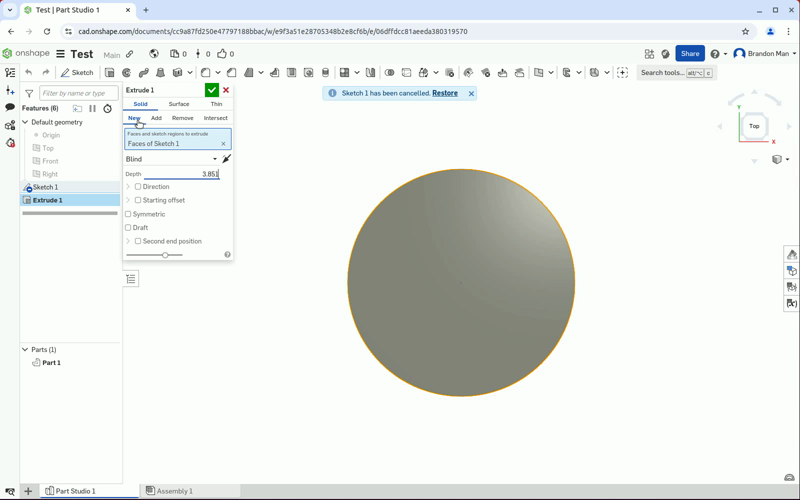
key(enter)
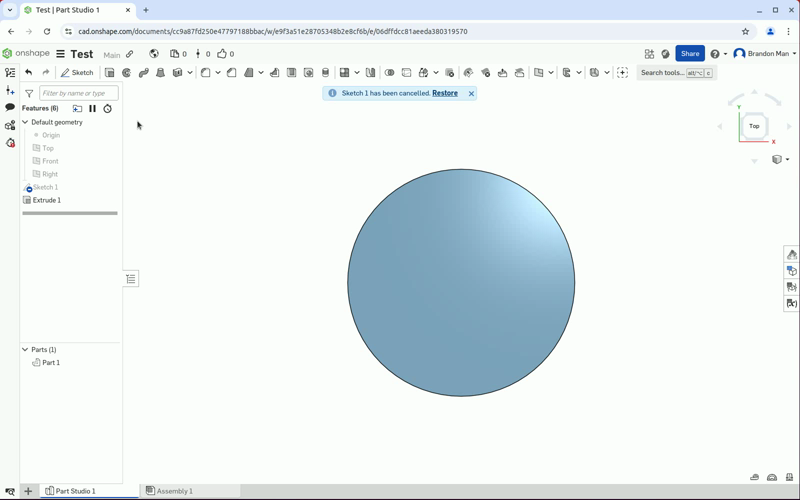
key(shift+h)
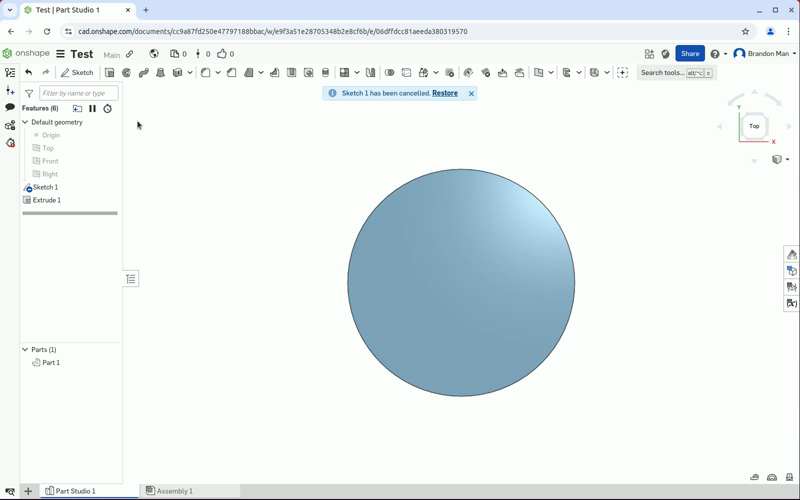
key(shift+h)
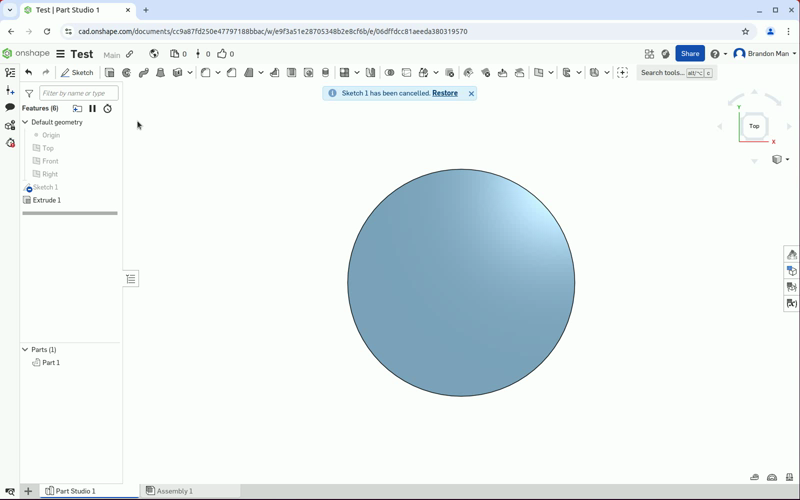
mouse_move(73, 189)
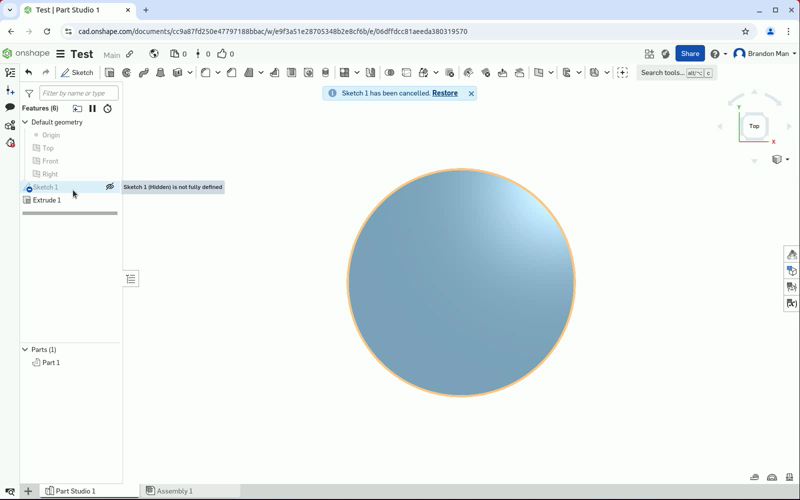
click(73, 189)
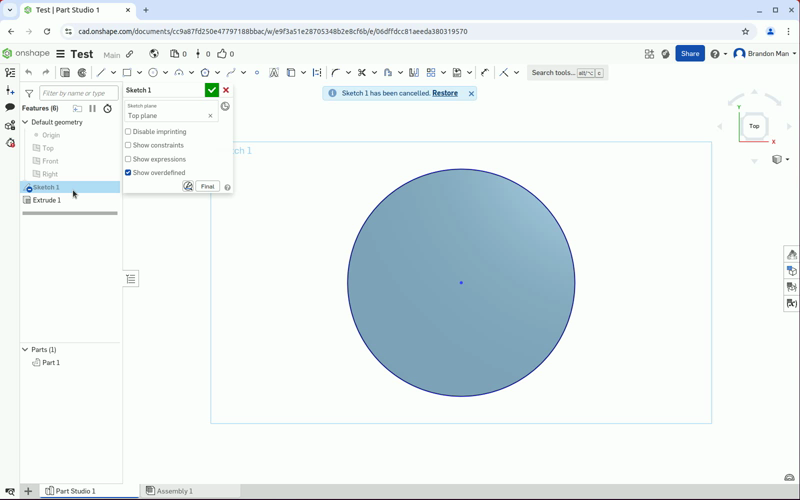
mouse_move(229, 92)
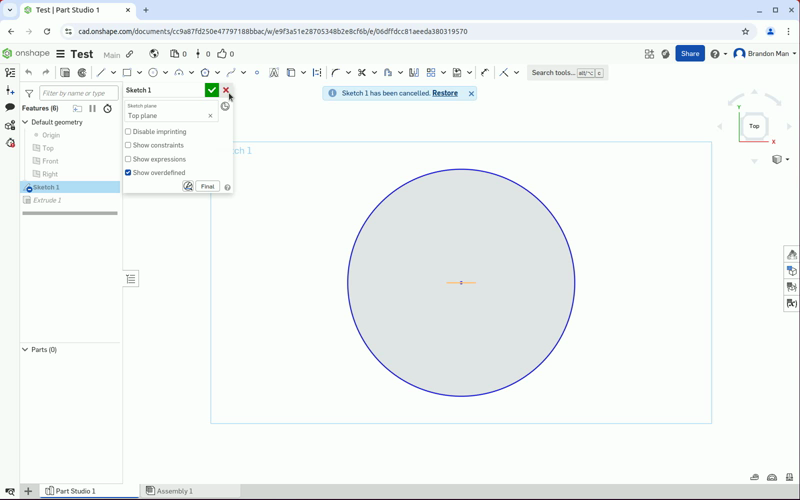
click(229, 92)
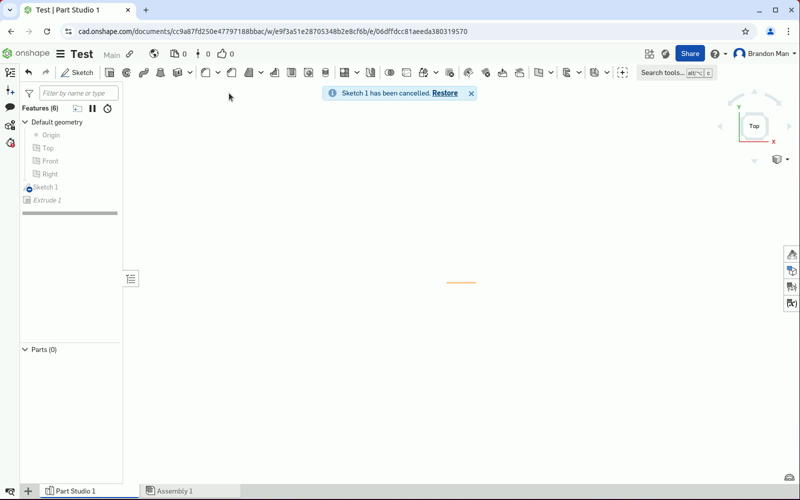
mouse_move(541, 75)
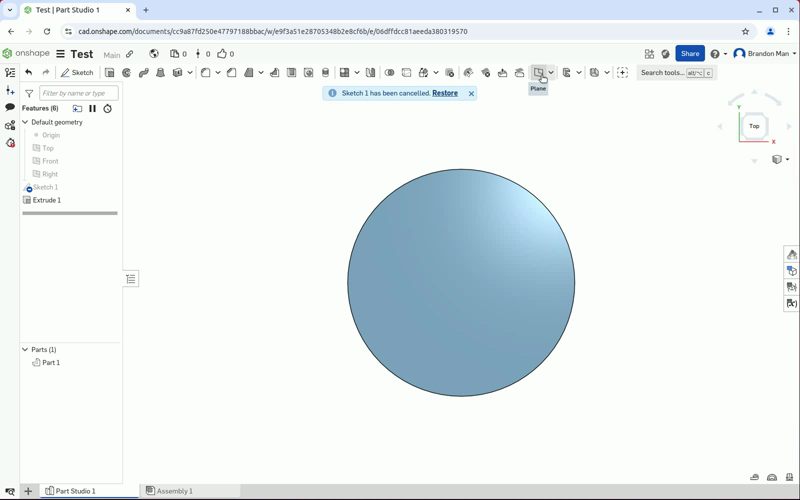
click(541, 75)
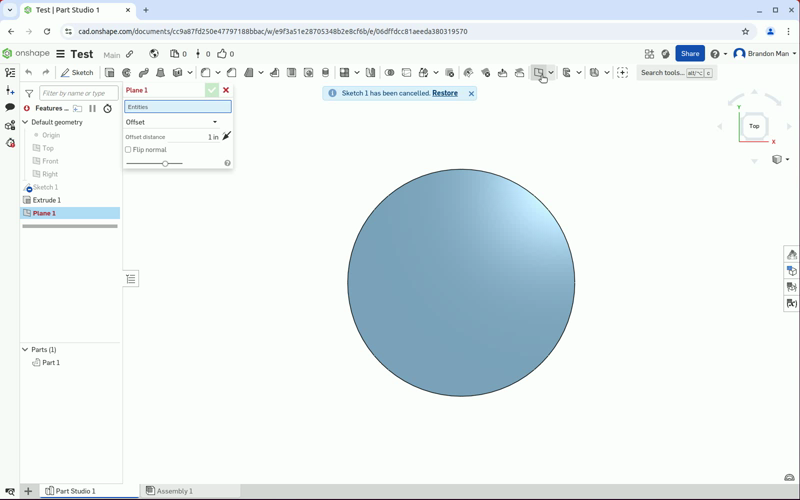
mouse_move(73, 150)
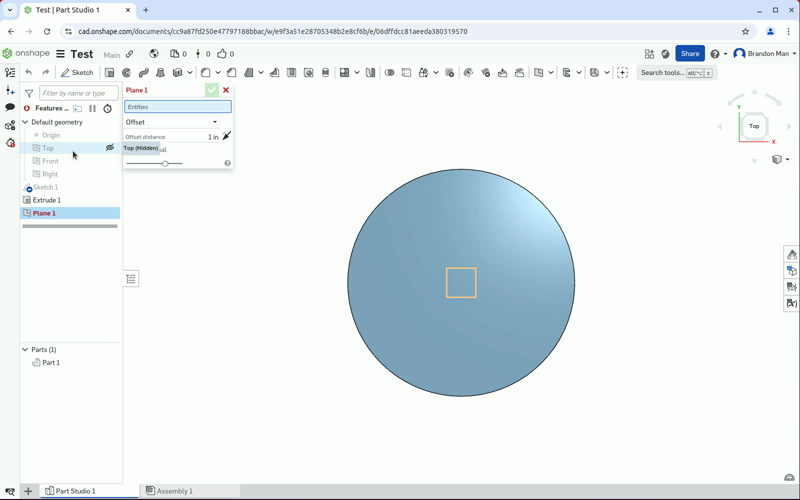
click(73, 150)
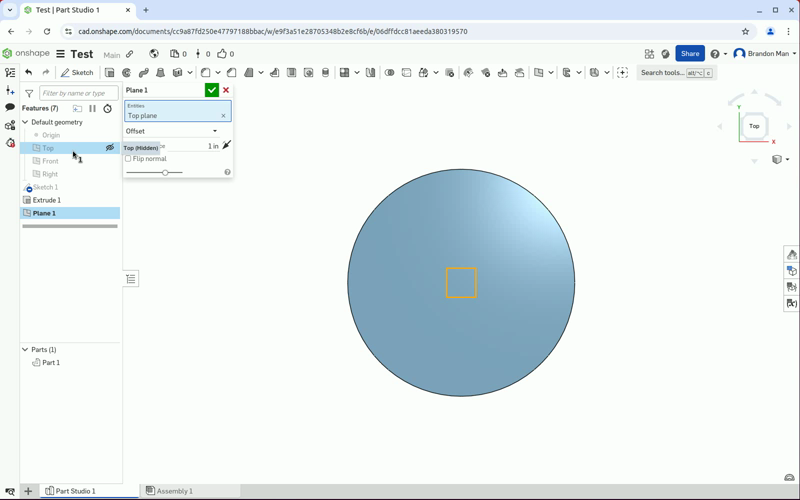
key(tab, 2)
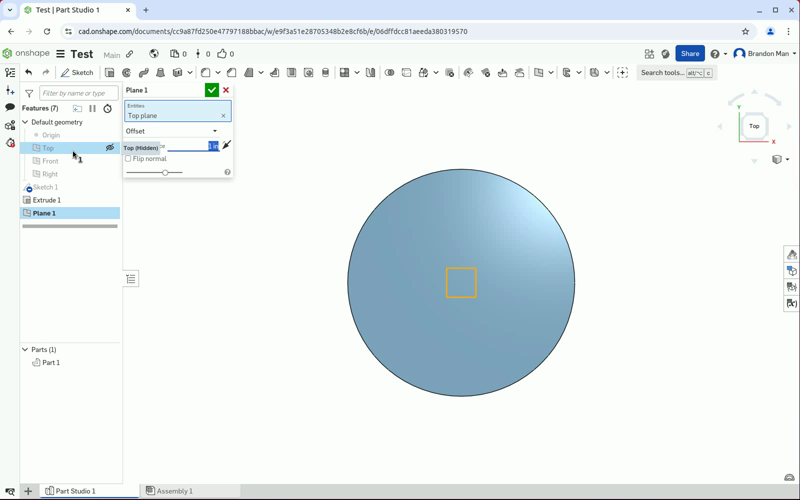
text(3.851)
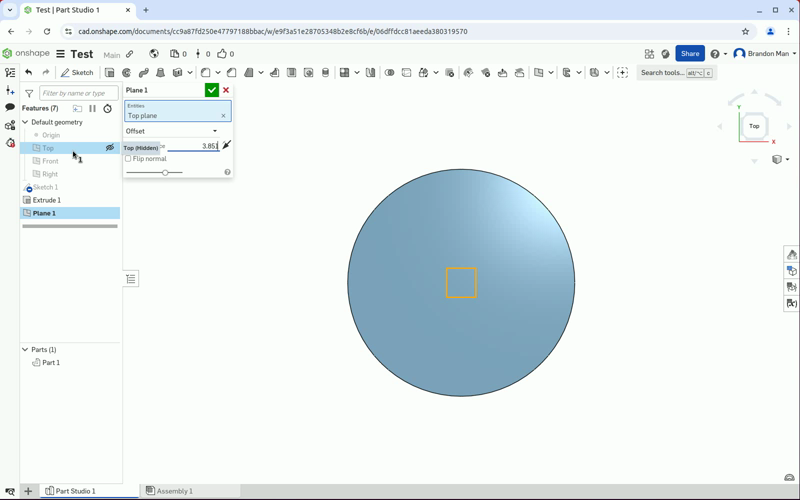
key(enter, 2)
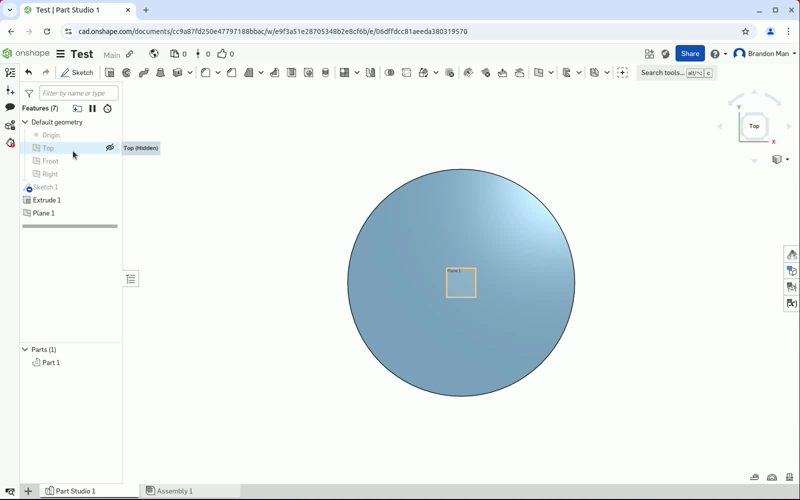
key(shift+s)
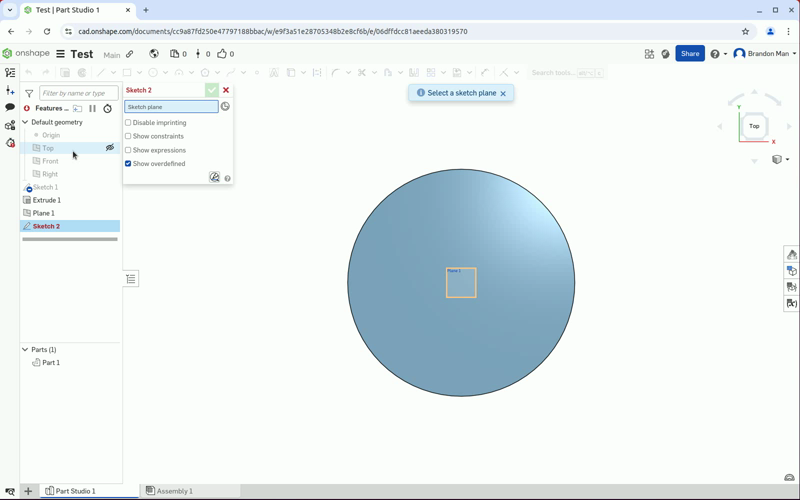
mouse_move(73, 215)
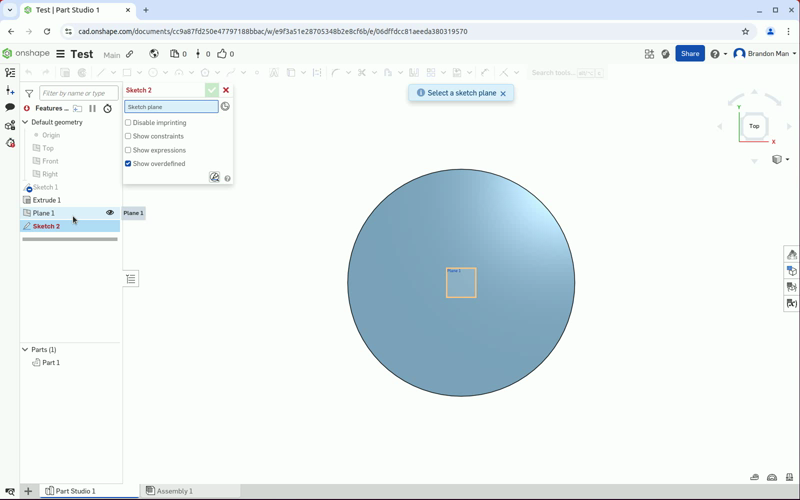
click(73, 215)
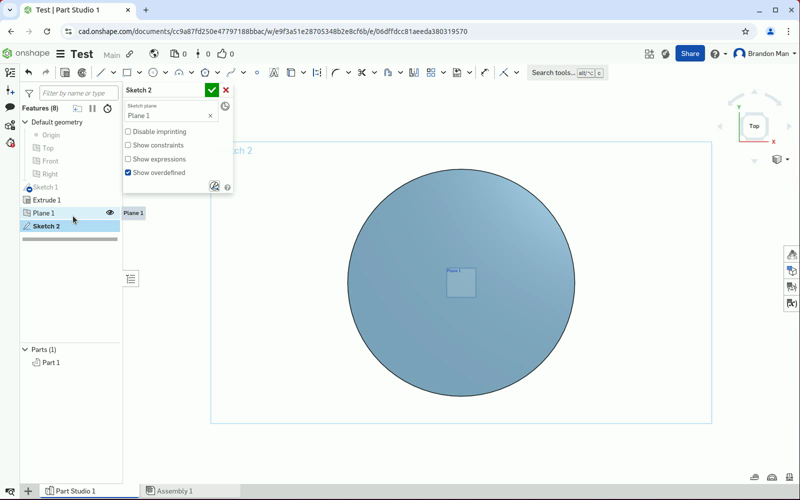
mouse_move(73, 352)
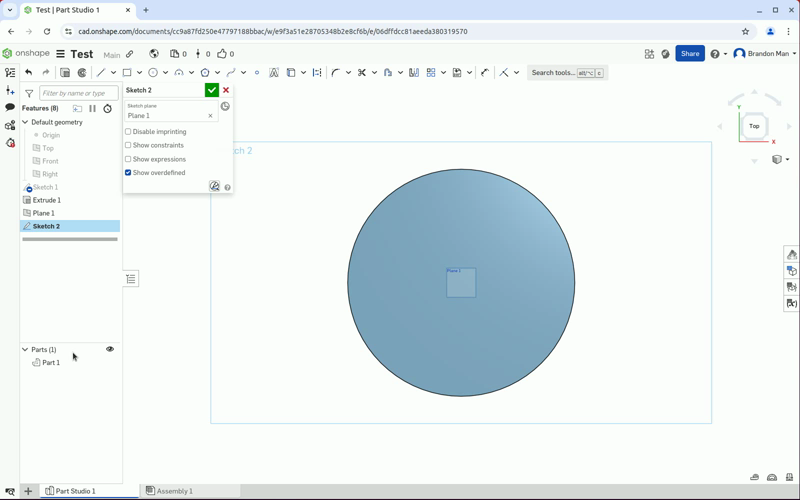
key(y)
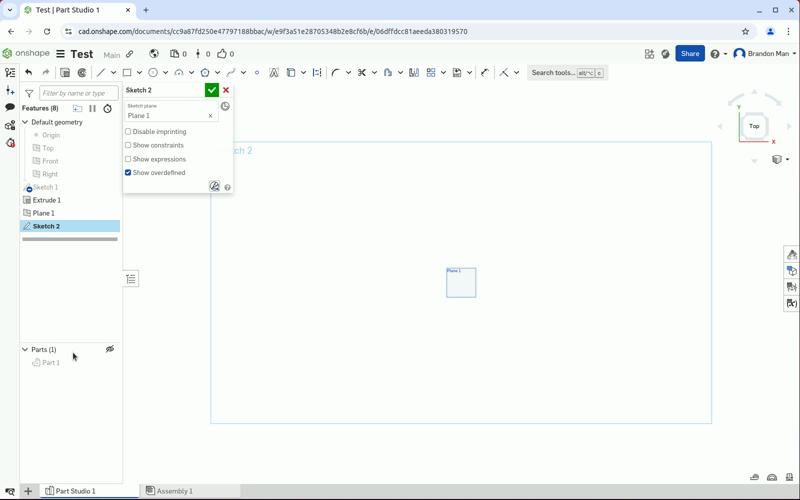
key(c)
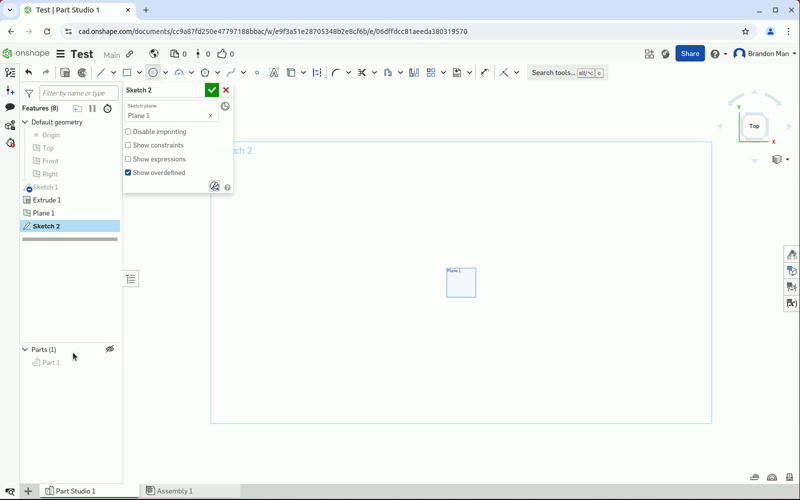
key_down(shift)
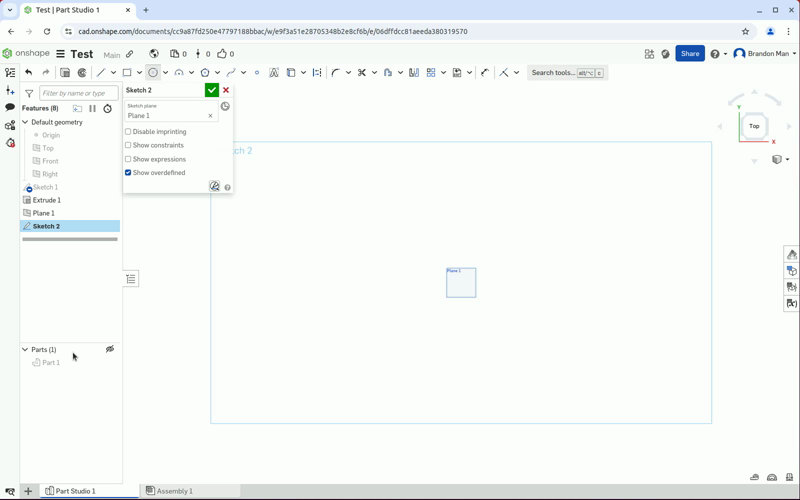
mouse_move(461, 282)
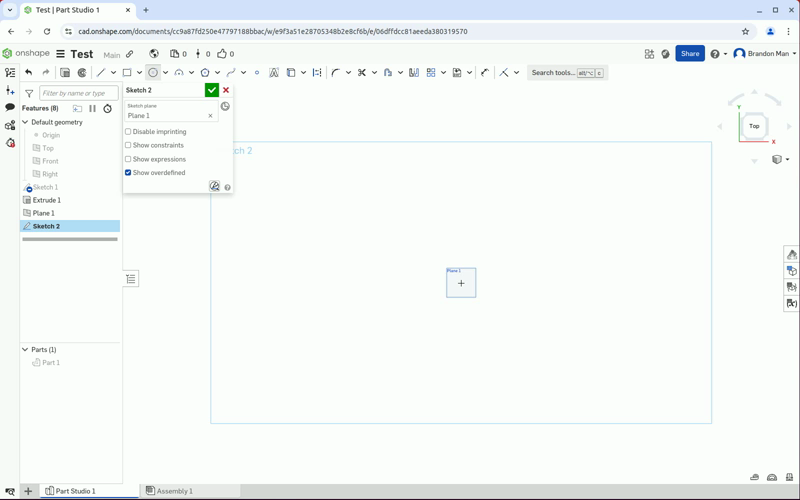
click(461, 282)
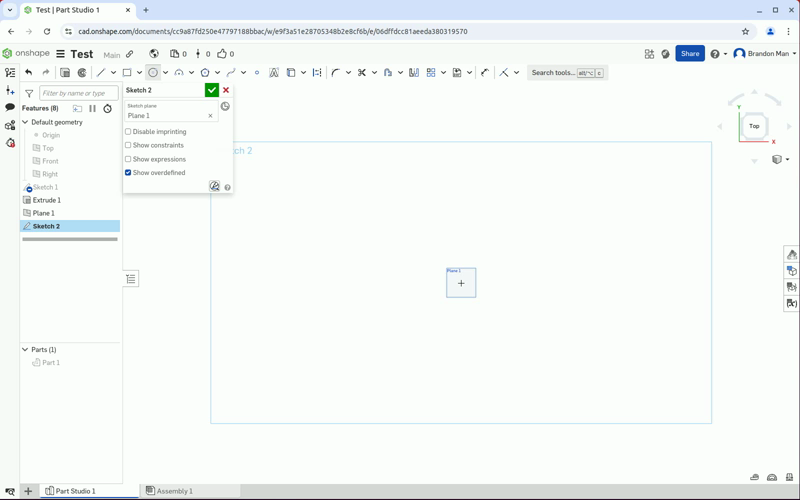
key_up(shift)
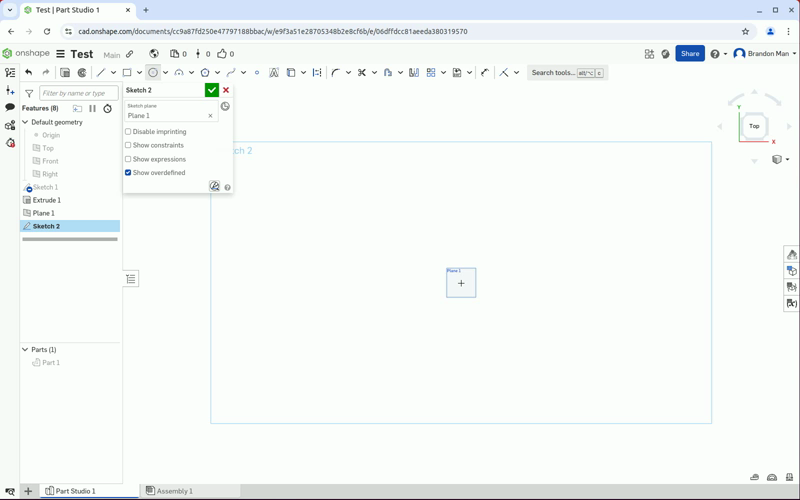
mouse_move(508, 282)
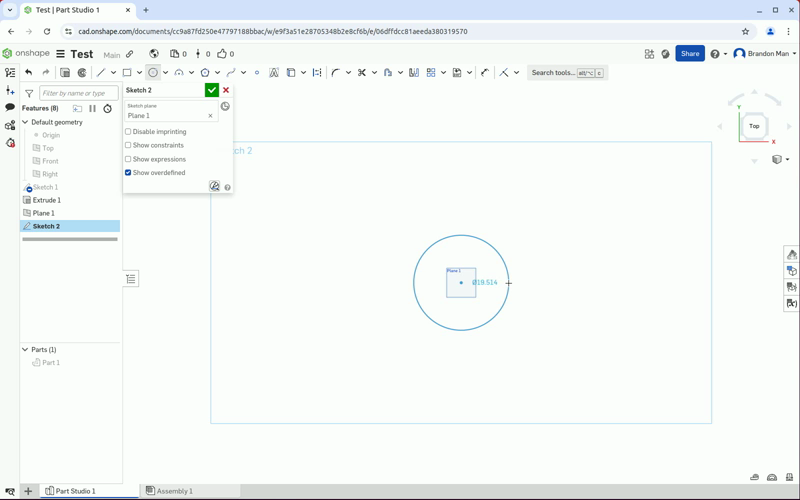
click(508, 282)
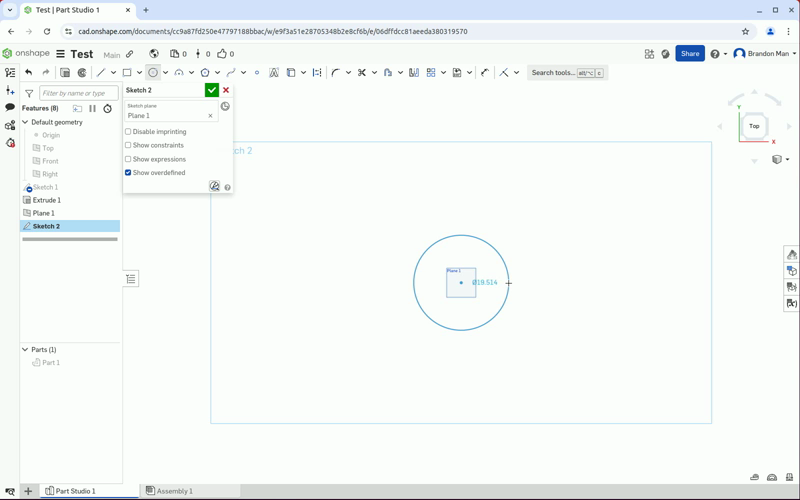
key(esc)
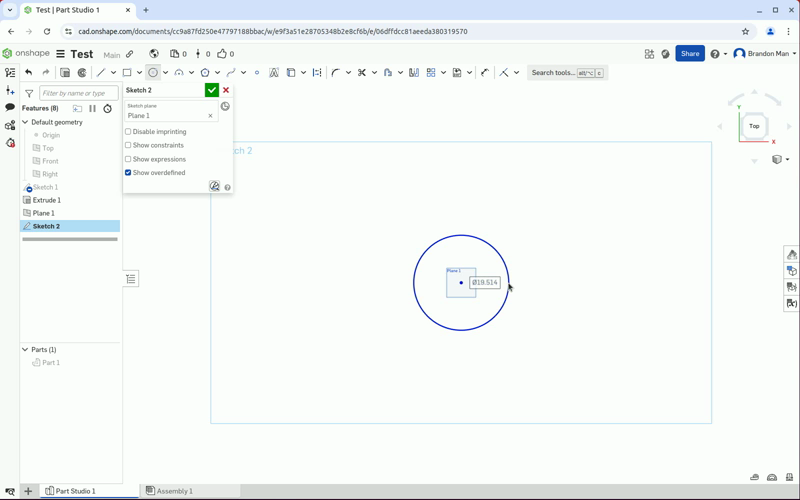
mouse_move(457, 325)
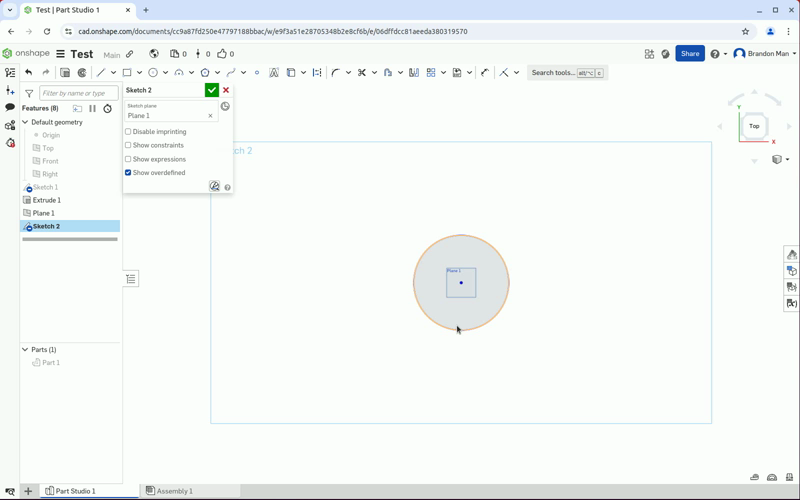
click(457, 325)
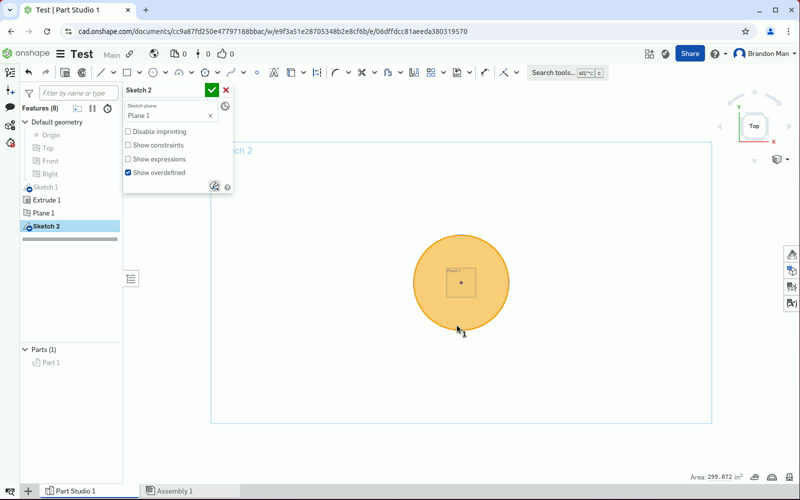
mouse_move(73, 352)
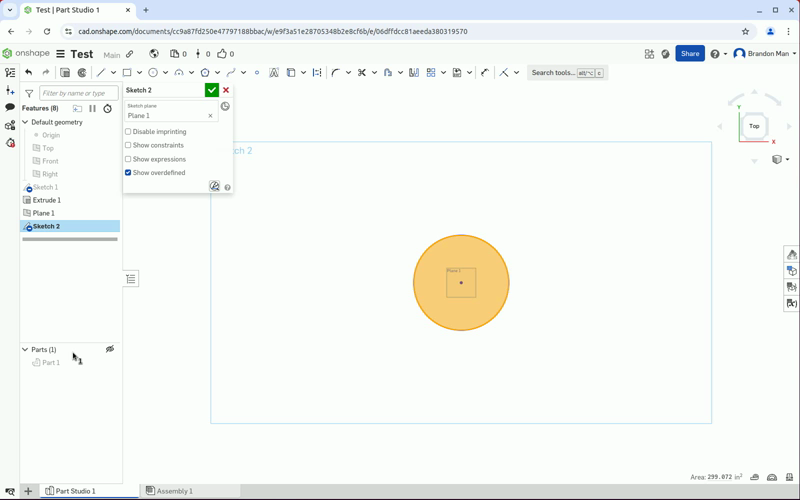
key(shift+y)
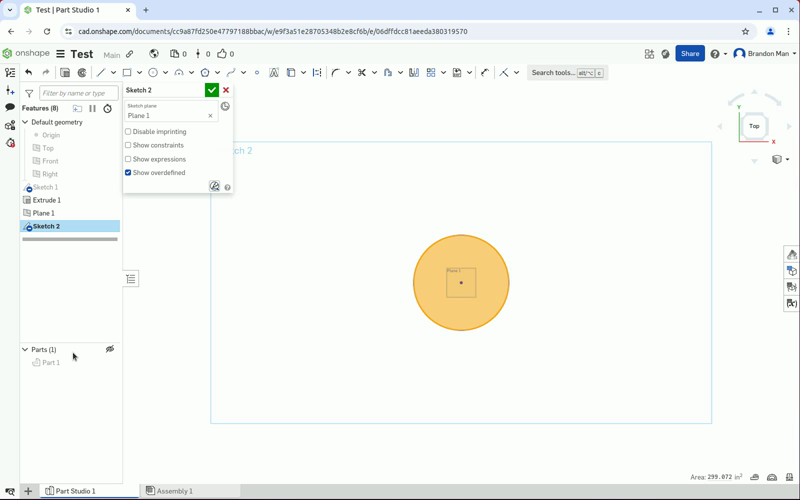
key(shift+e)
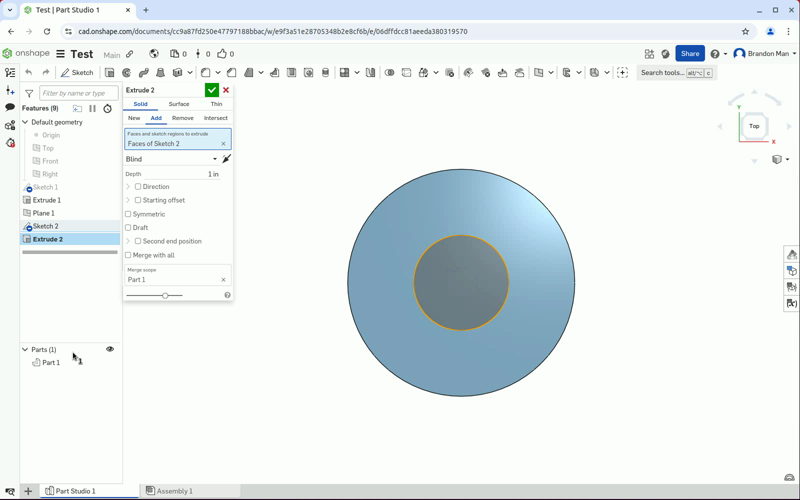
mouse_move(143, 106)
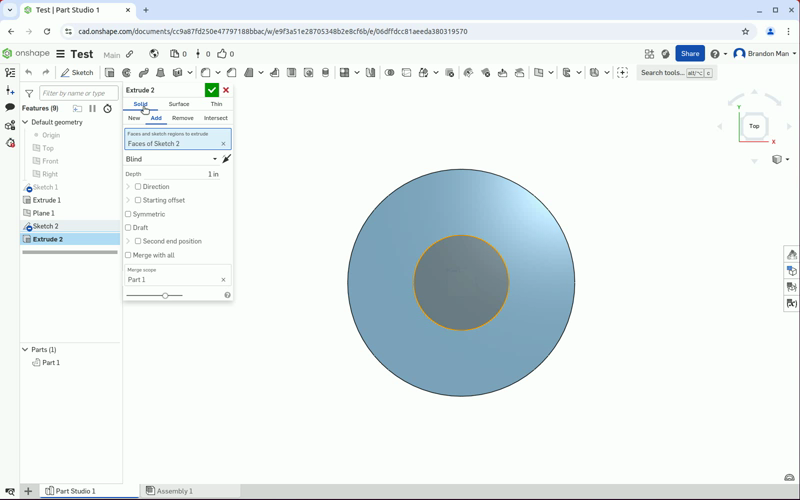
click(143, 106)
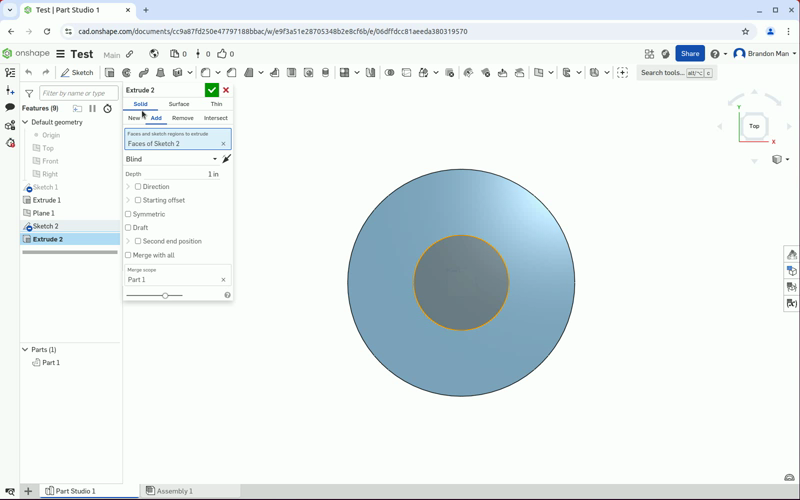
mouse_move(137, 120)
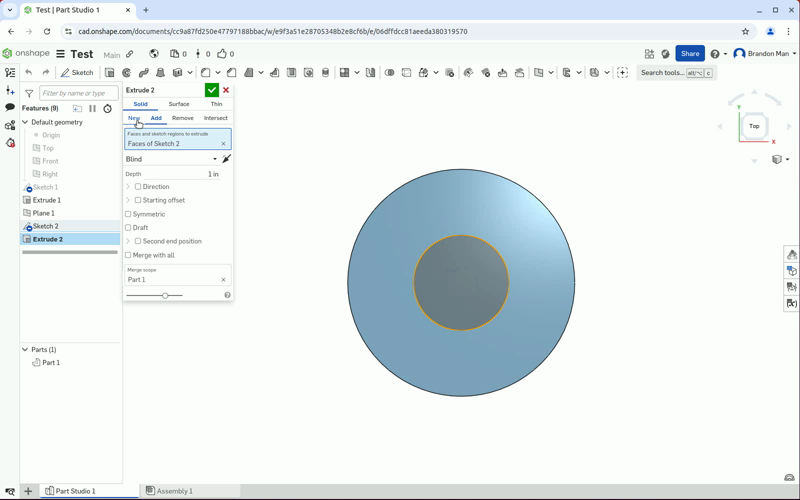
click(137, 120)
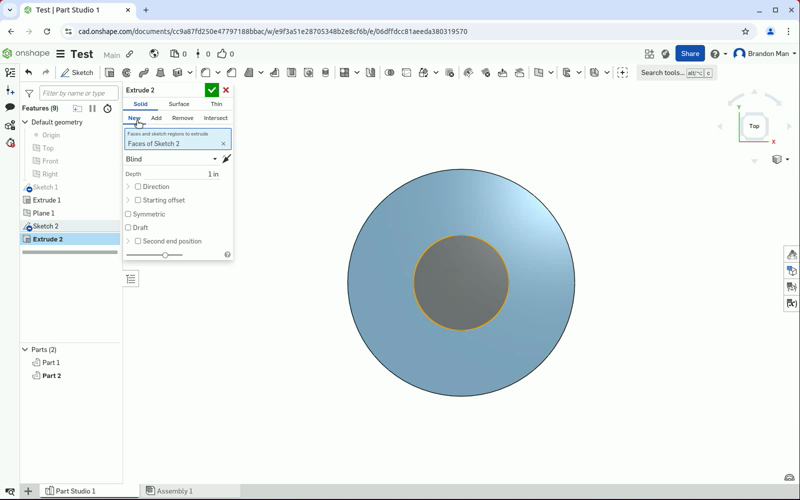
key(tab, 4)
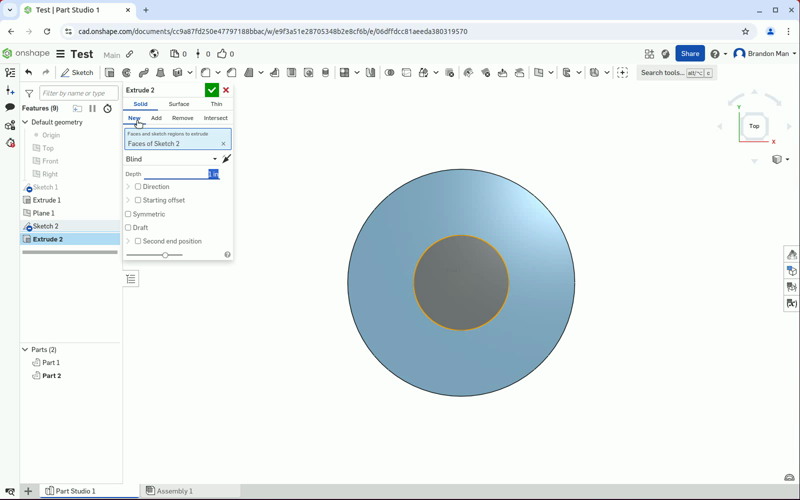
text(3.851)
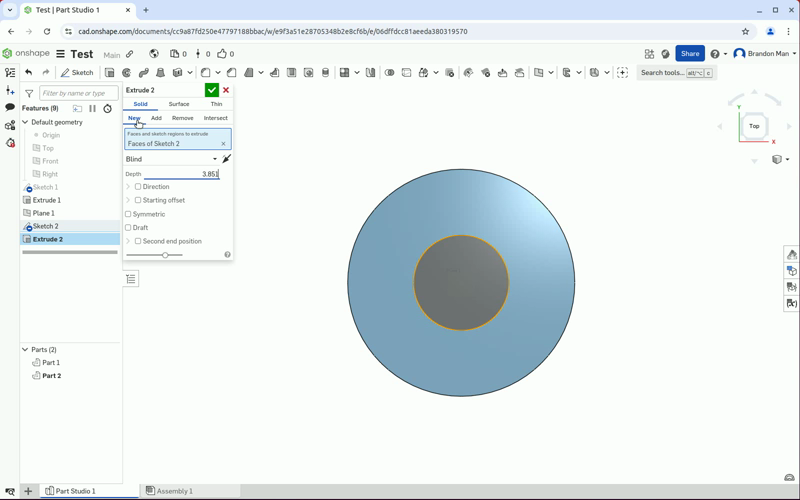
key(enter)
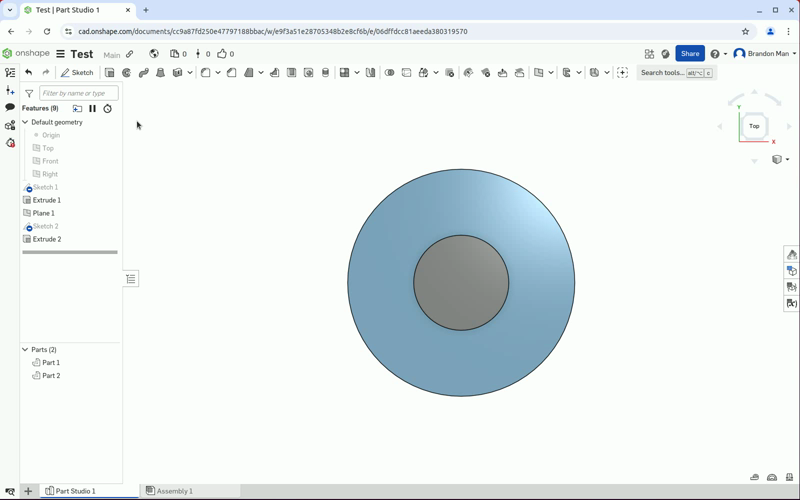
key(shift+h)
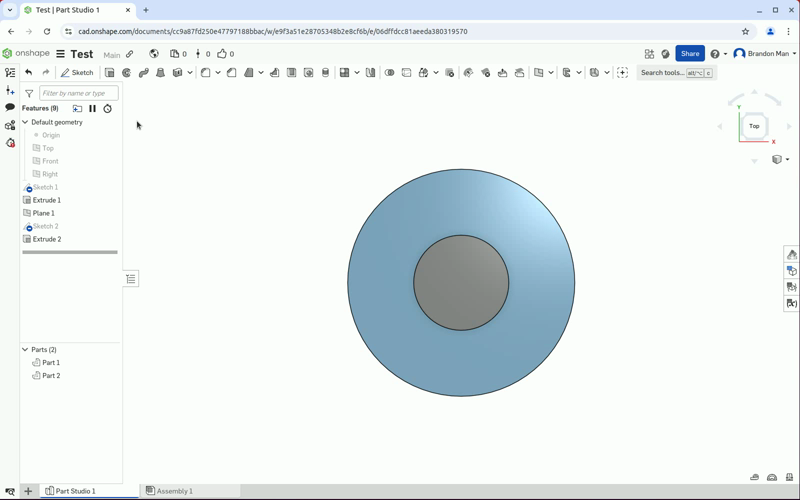
key(shift+h)
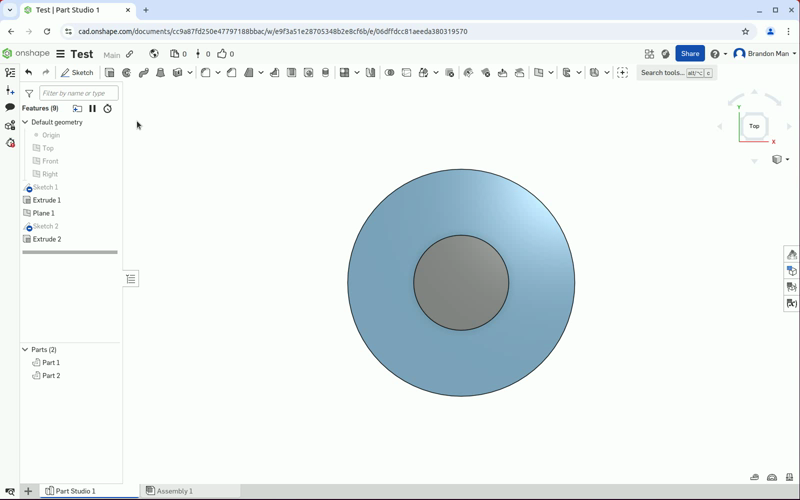
mouse_move(73, 189)
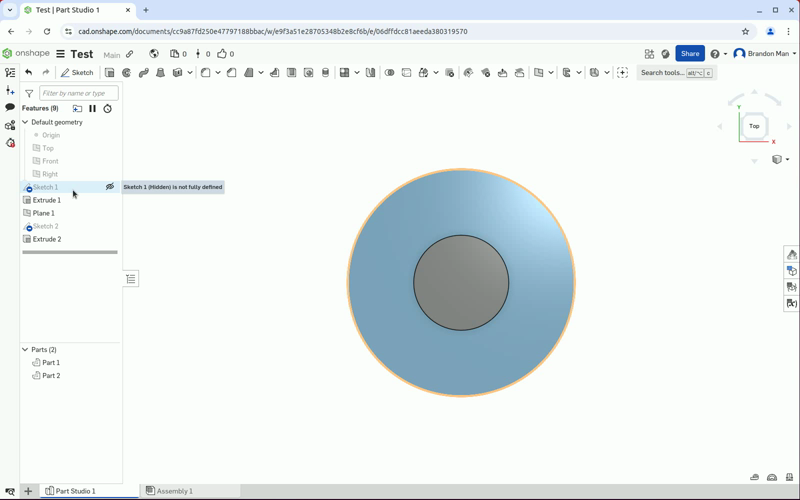
click(73, 189)
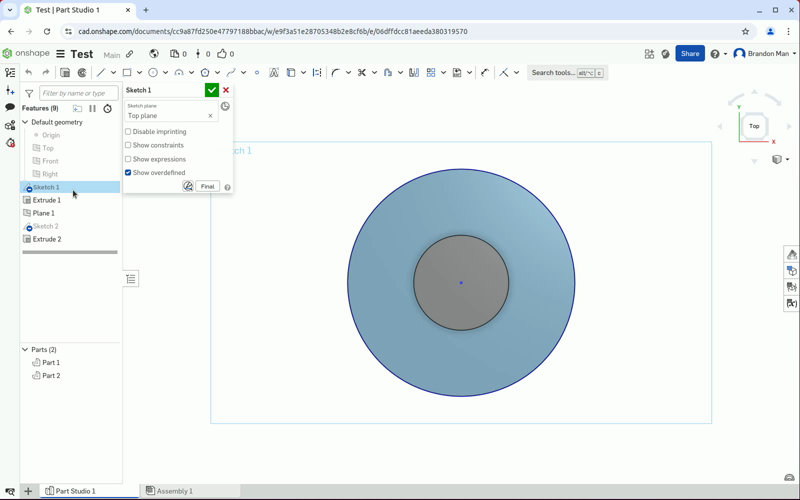
mouse_move(229, 92)
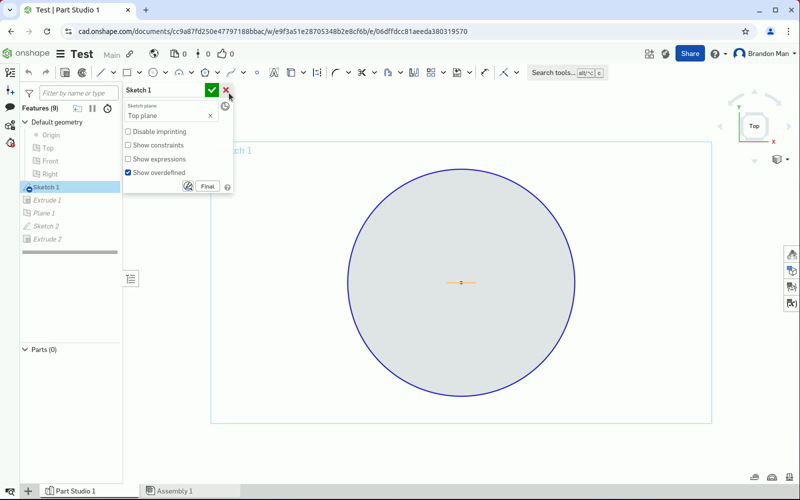
click(229, 92)
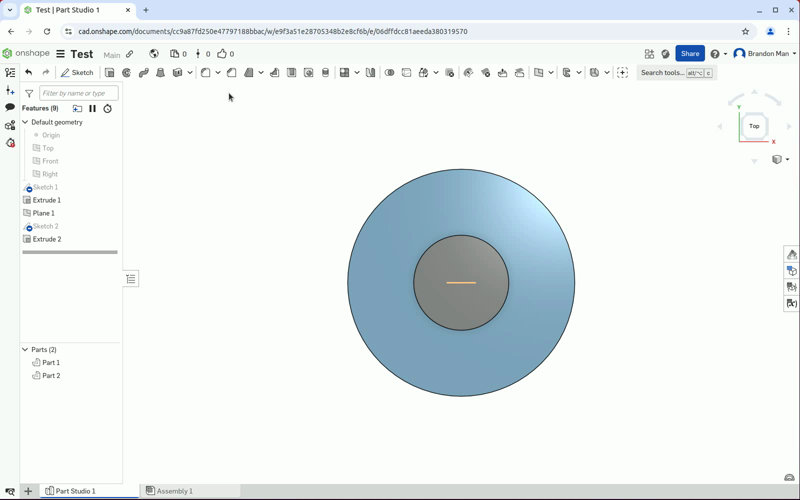
mouse_move(541, 75)
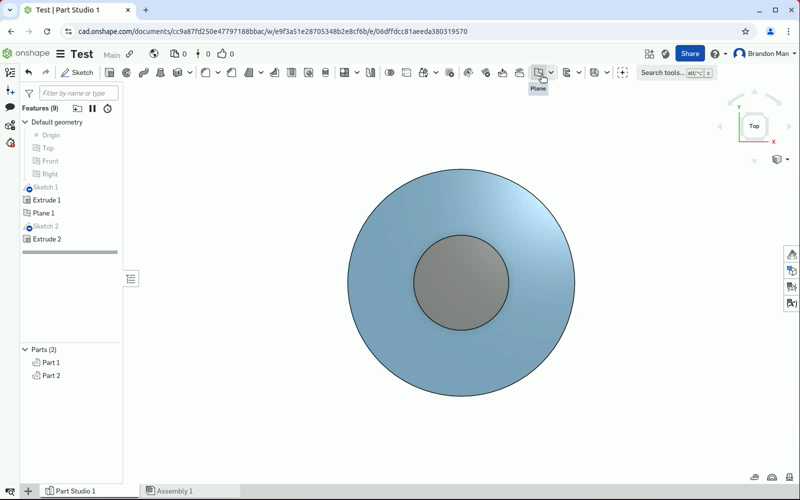
click(541, 75)
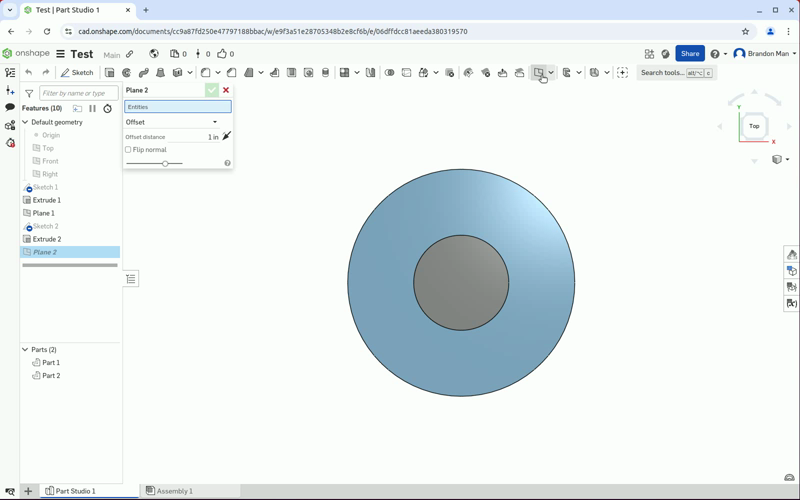
mouse_move(73, 150)
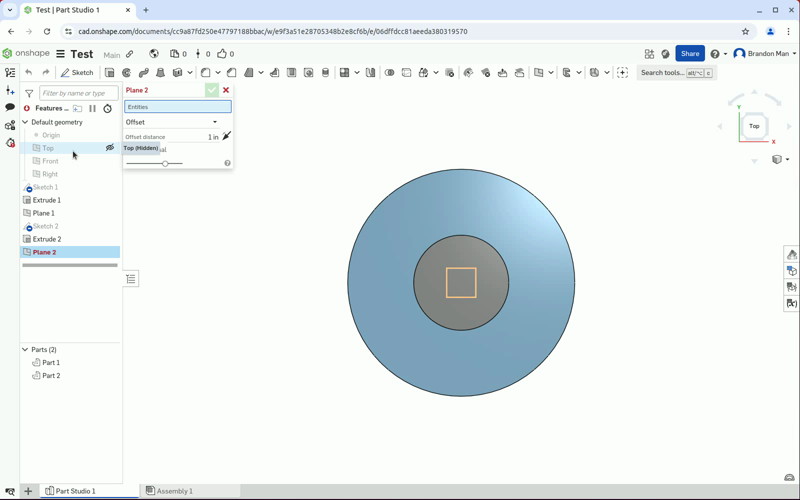
click(73, 150)
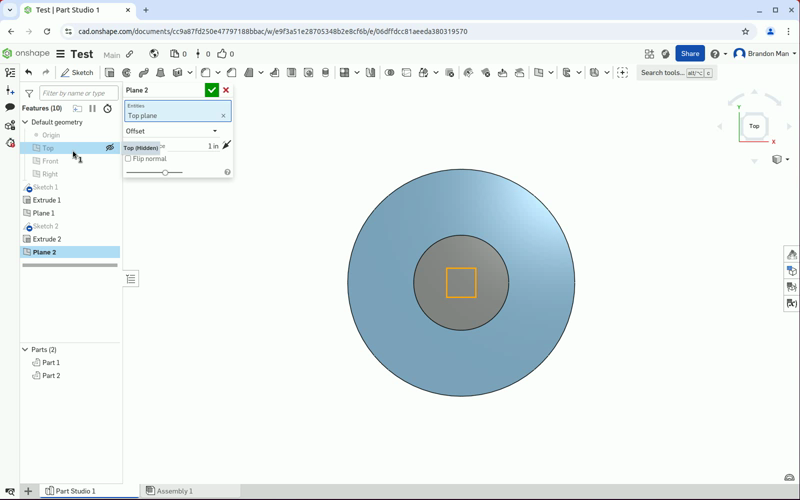
key(tab, 2)
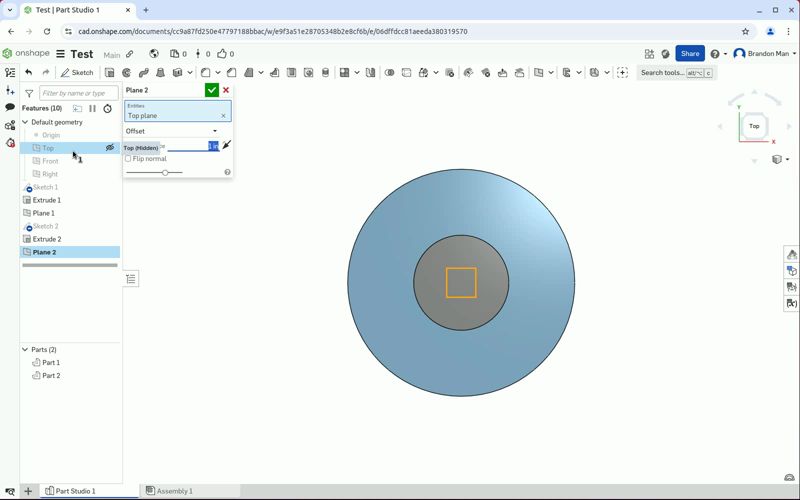
text(7.703)
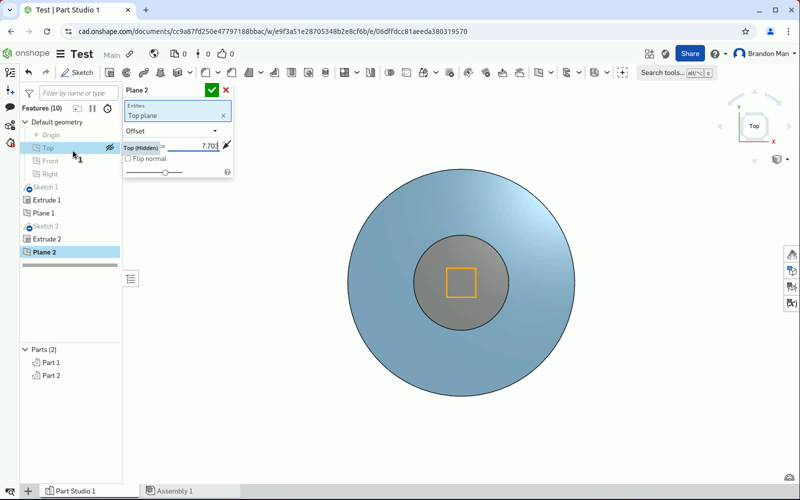
key(enter, 2)
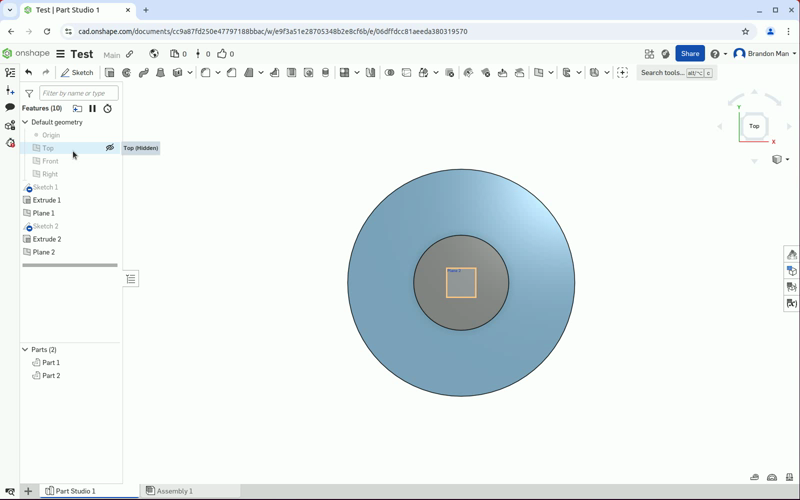
key(shift+s)
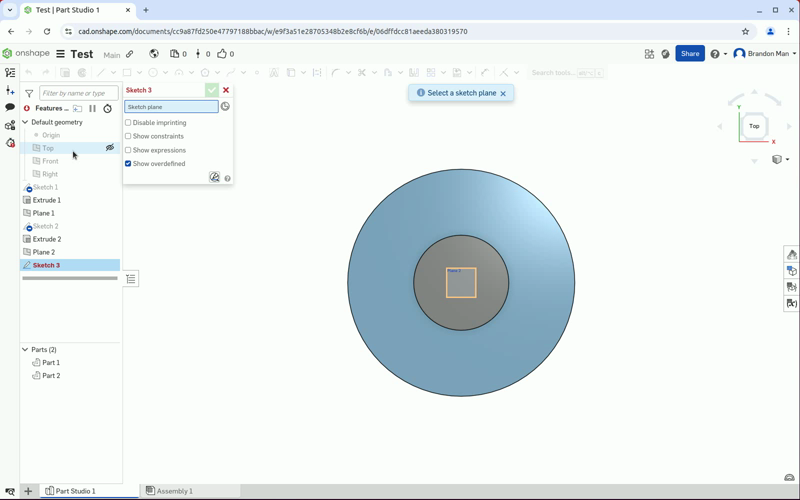
mouse_move(73, 254)
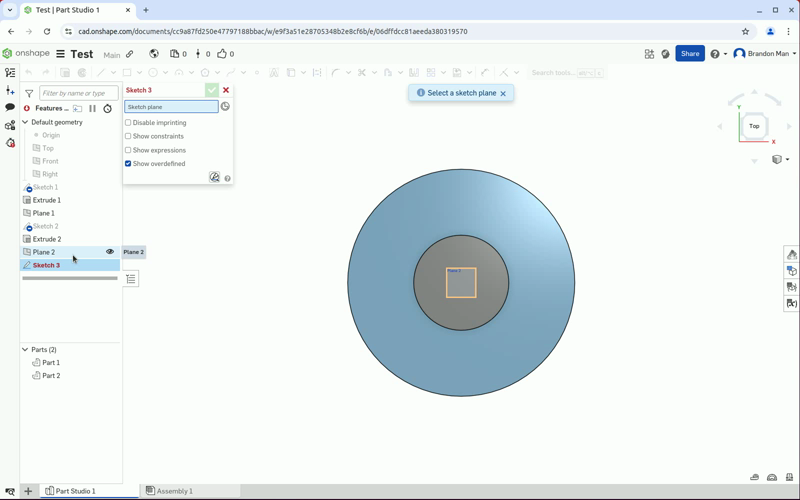
click(73, 254)
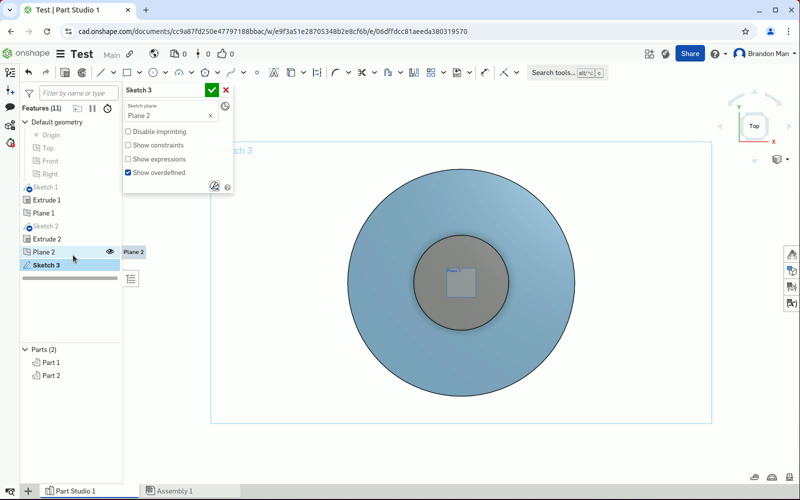
mouse_move(73, 352)
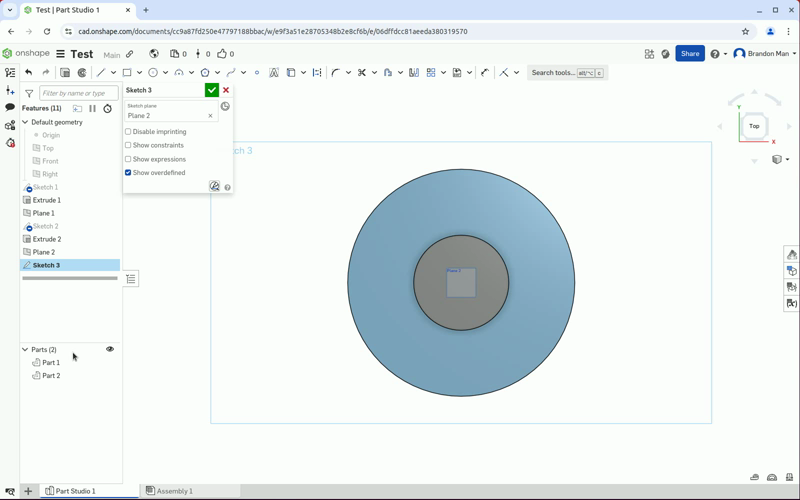
key(y)
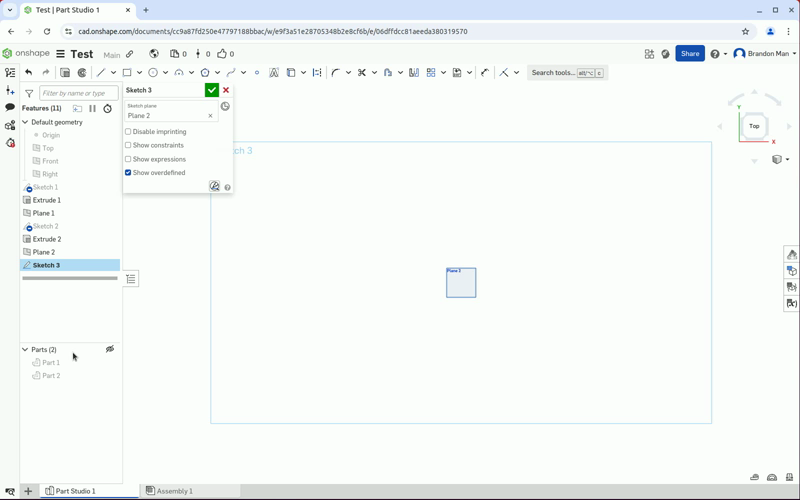
key(c)
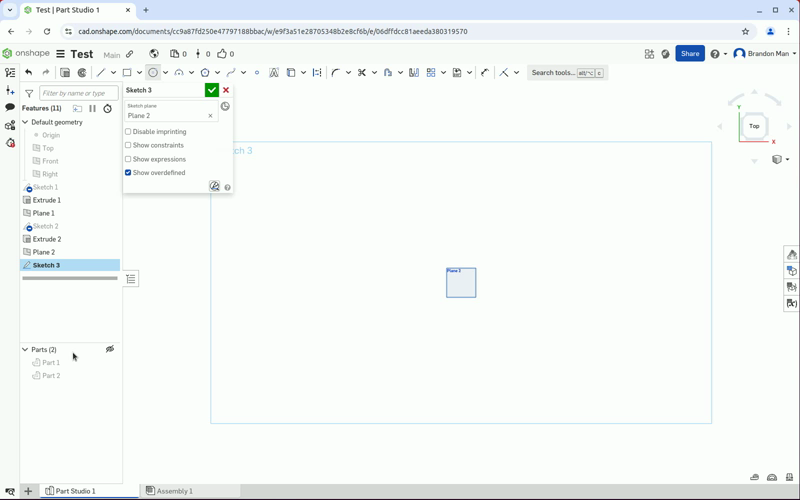
key_down(shift)
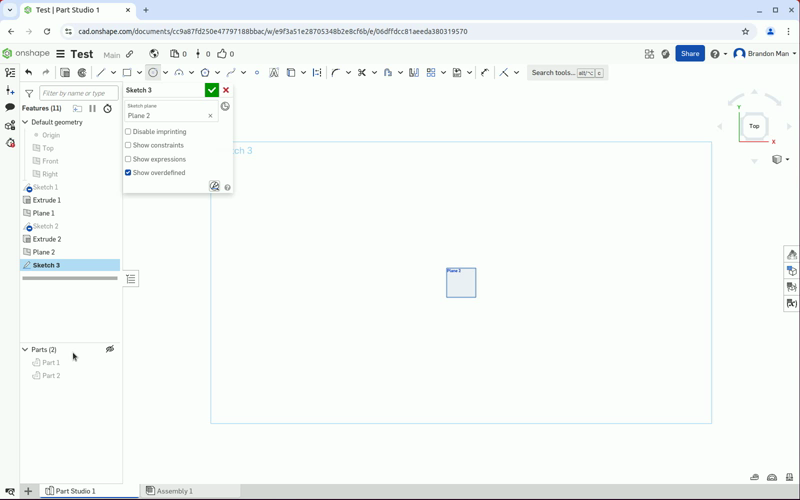
mouse_move(461, 282)
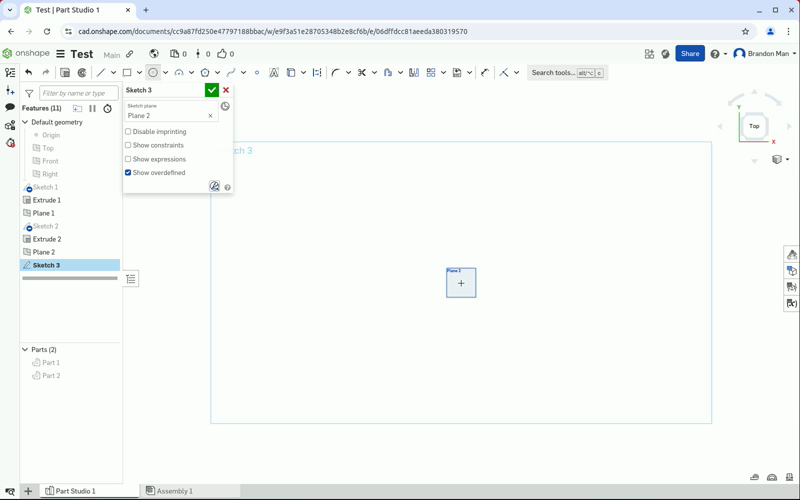
click(461, 282)
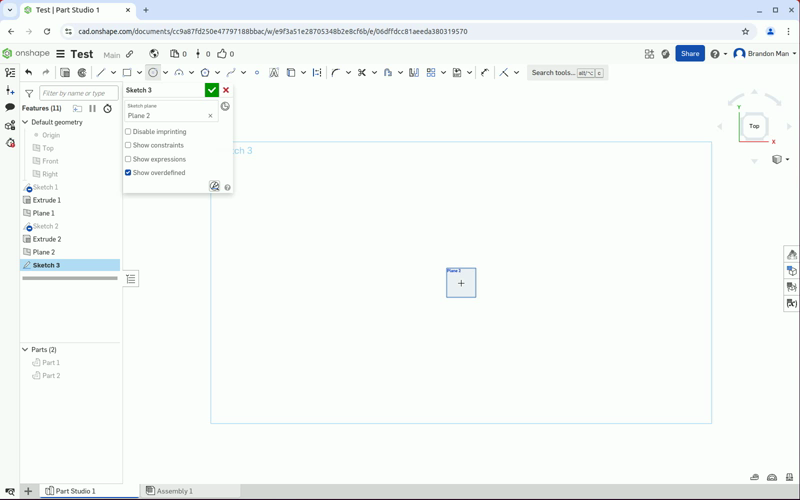
key_up(shift)
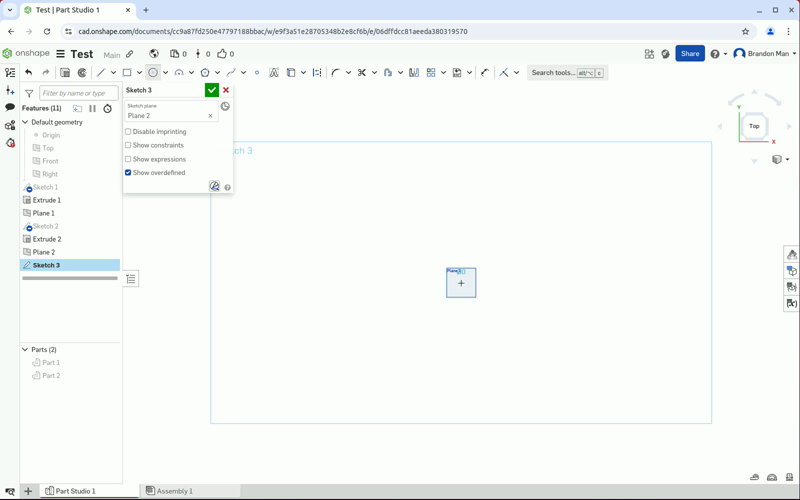
mouse_move(499, 282)
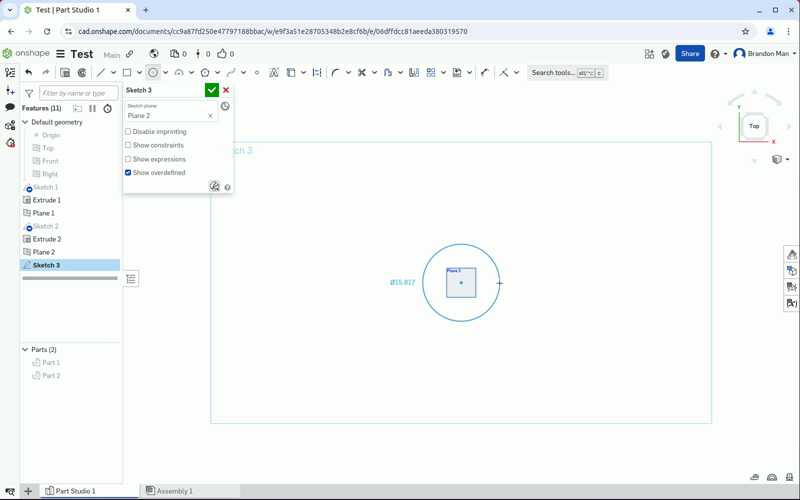
click(499, 282)
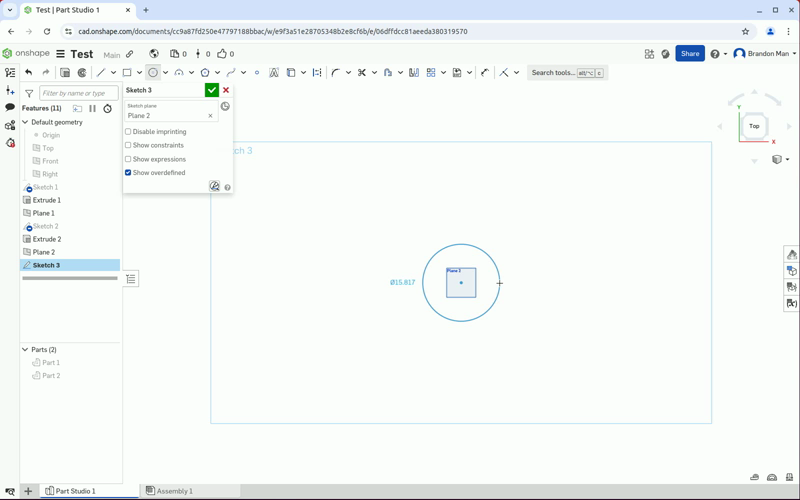
key(esc)
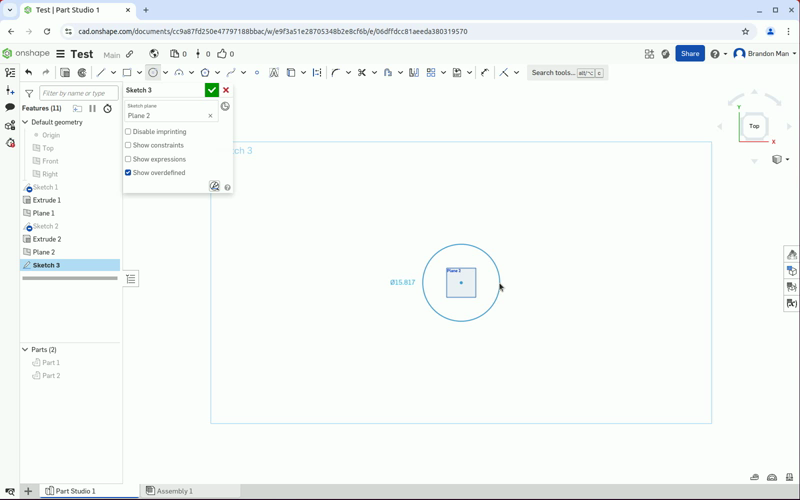
mouse_move(441, 256)
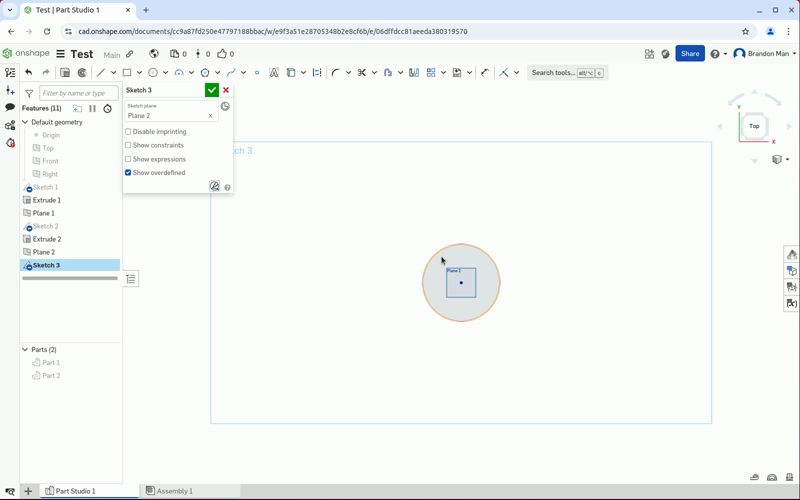
click(441, 256)
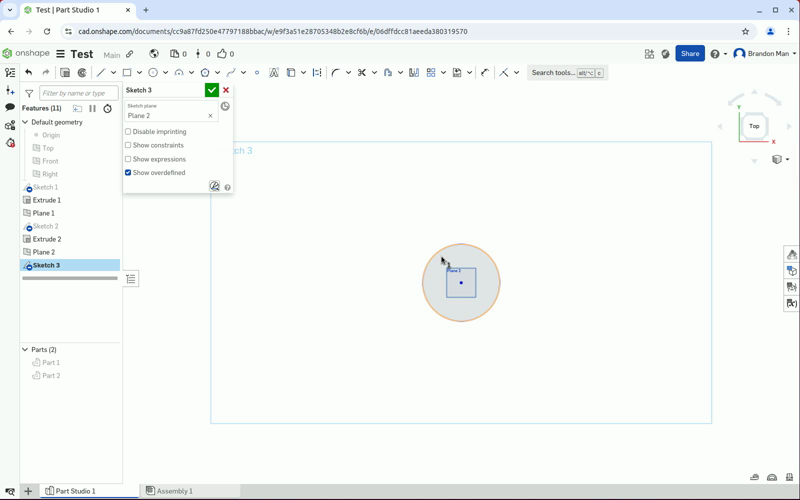
mouse_move(73, 352)
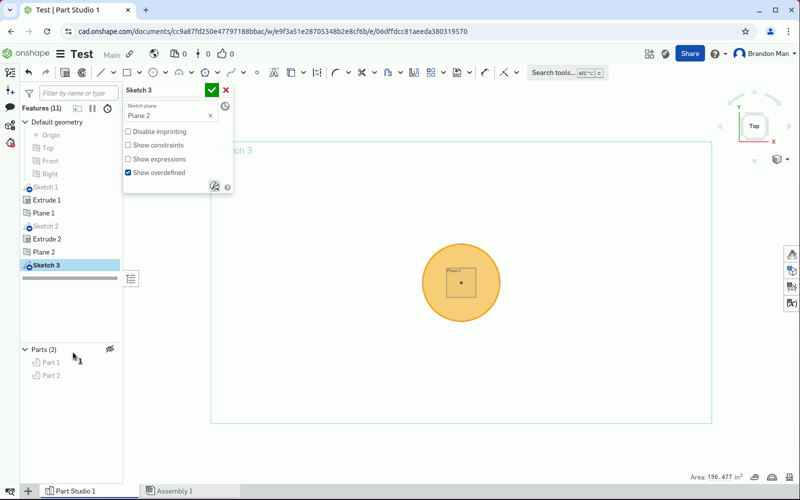
key(shift+y)
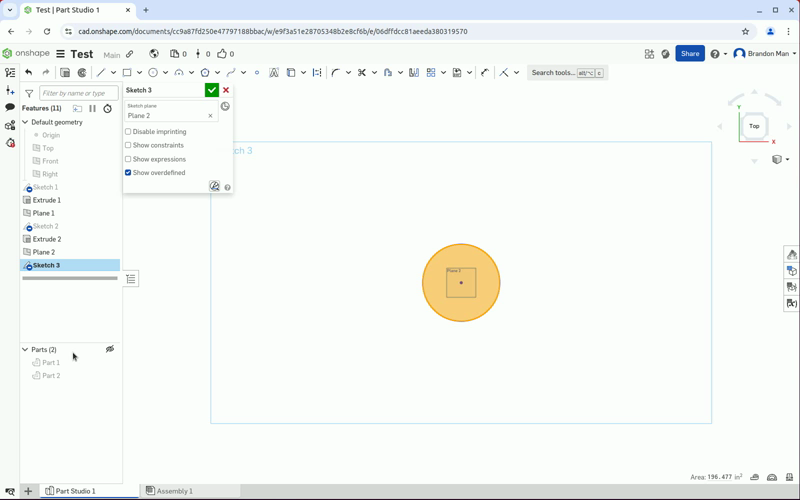
key(shift+e)
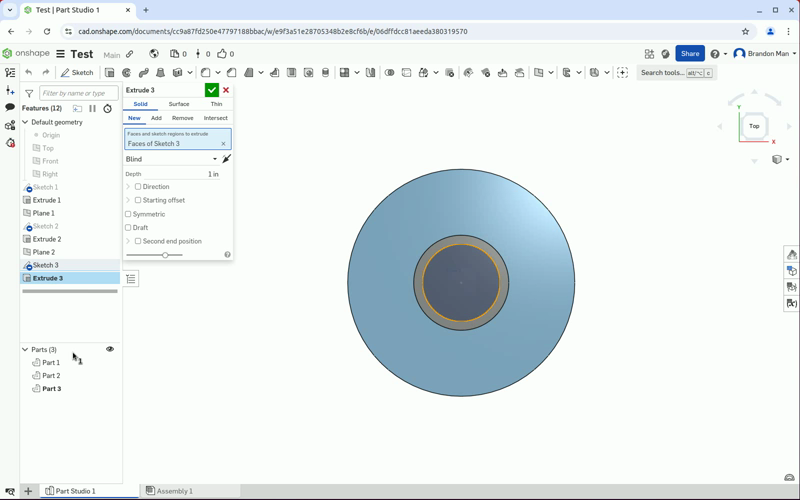
mouse_move(143, 106)
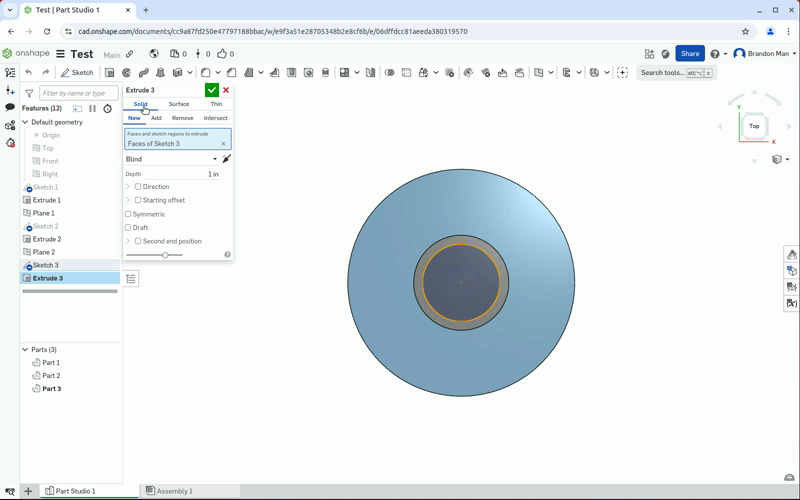
click(143, 106)
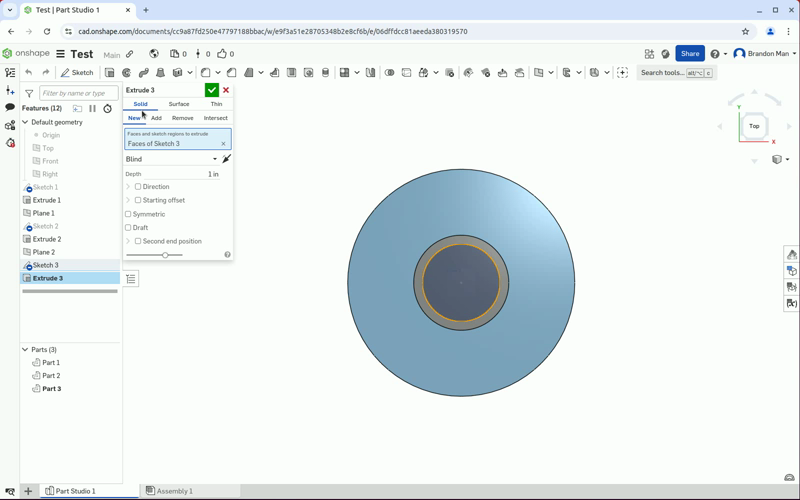
mouse_move(137, 120)
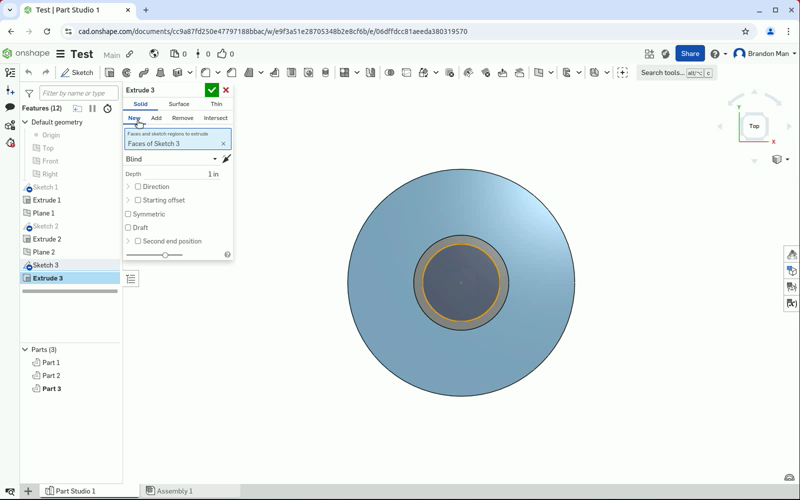
click(137, 120)
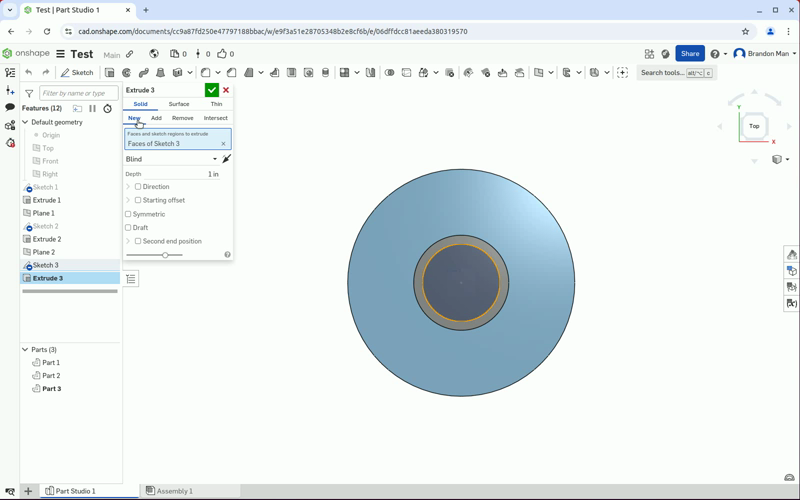
key(tab, 4)
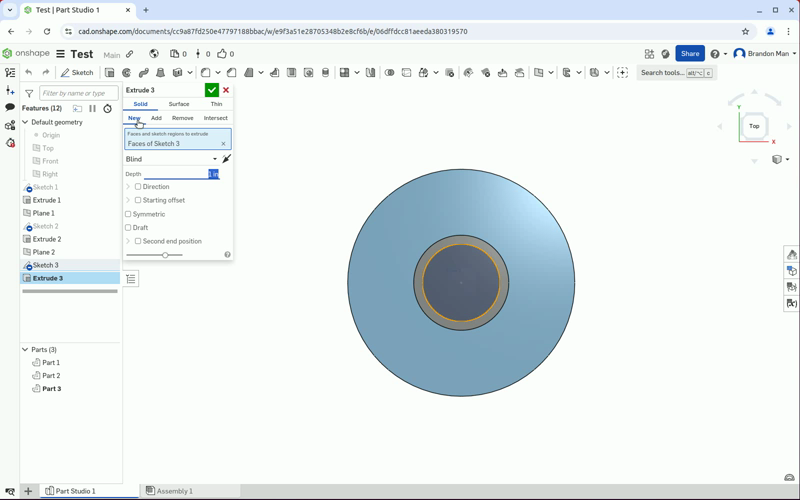
text(6.74)
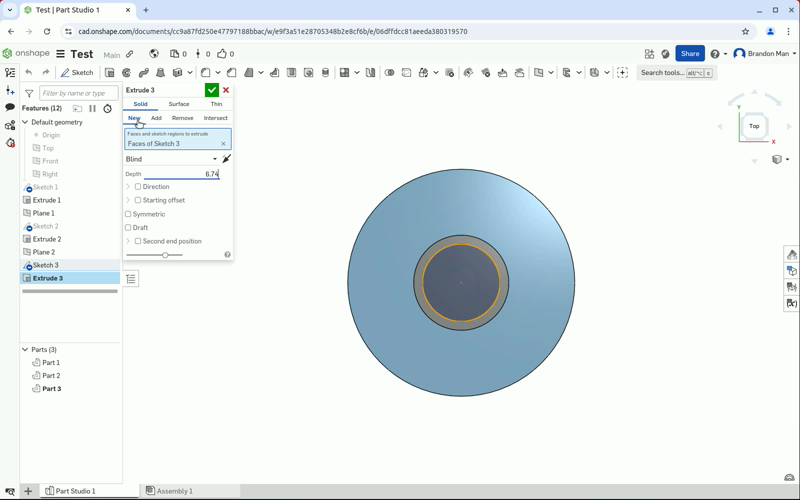
key(enter)
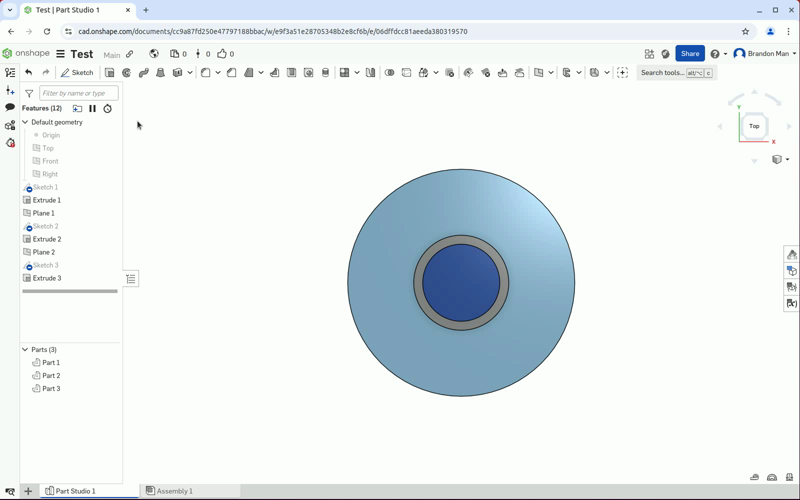
key(shift+h)
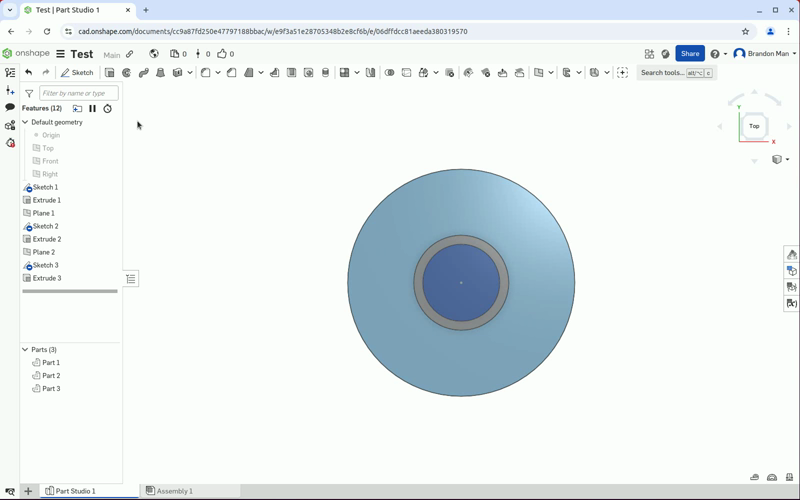
key(shift+h)
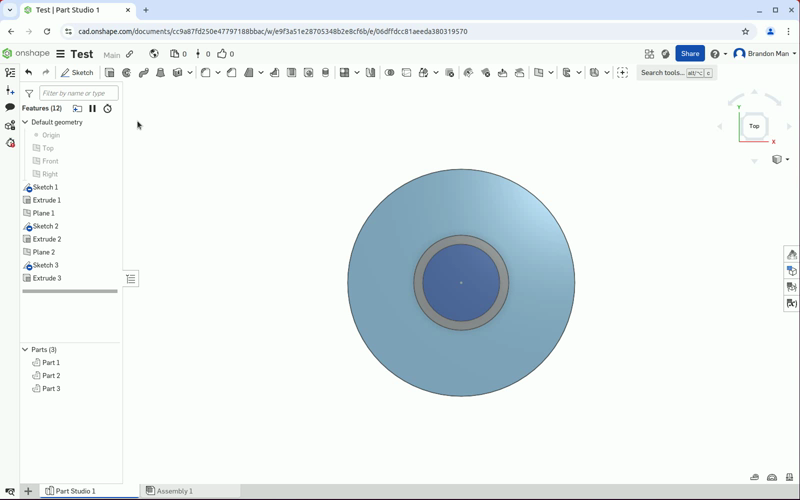
key(shift+7)
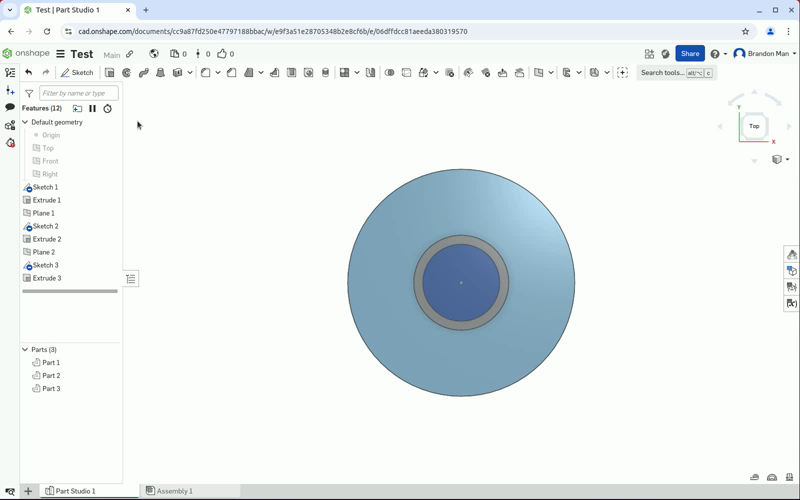
key(up, 3)
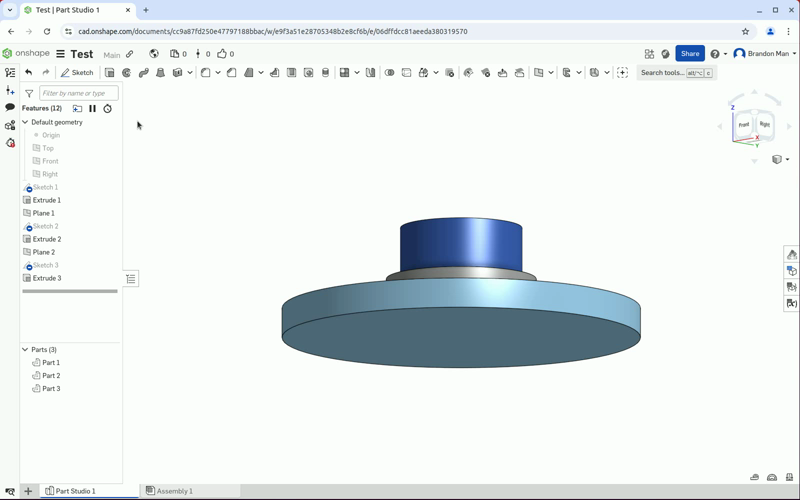
key(left, 3)
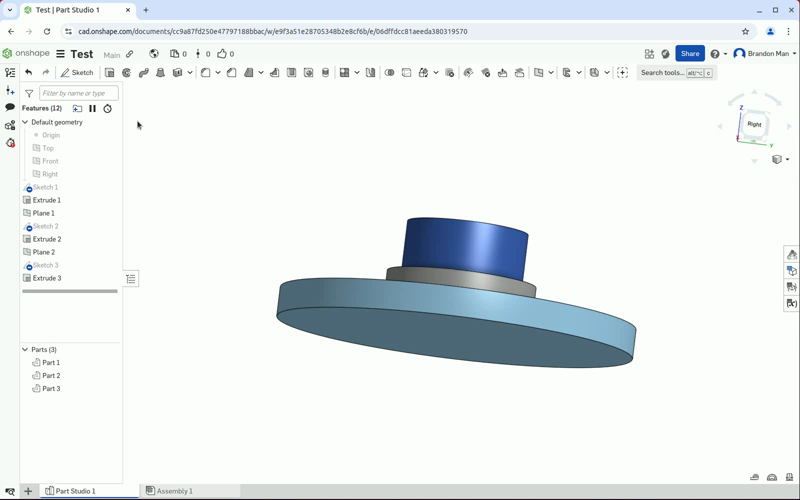
key(right, 3)
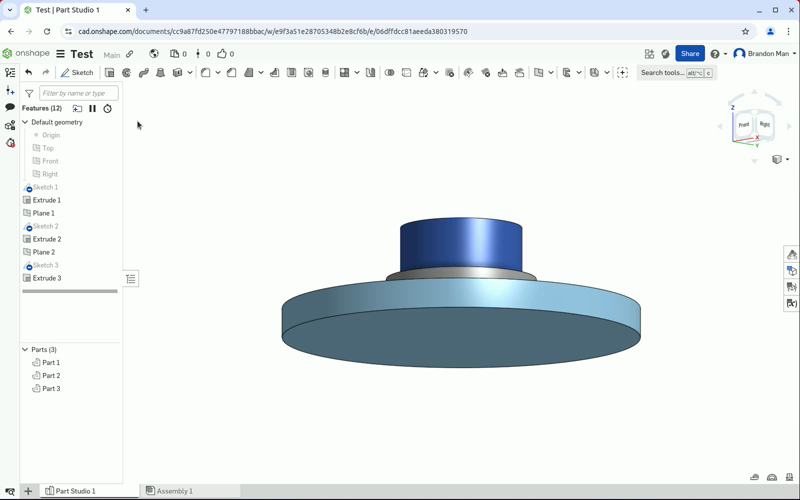
key(down, 3)
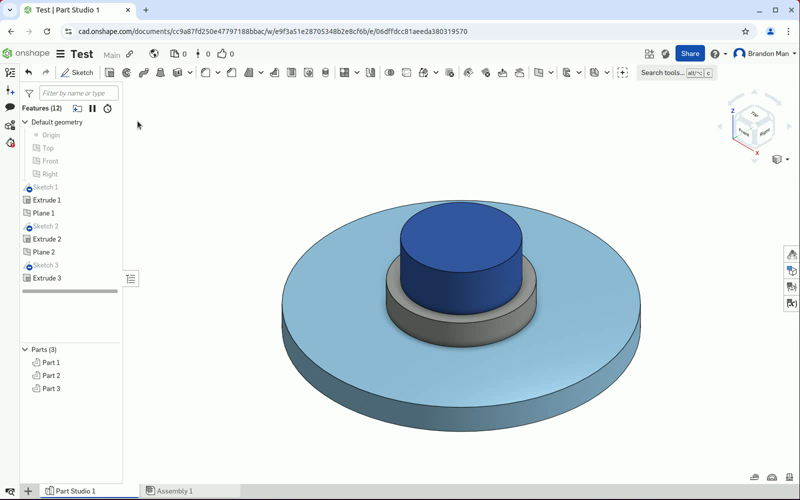
mouse_move(73, 189)
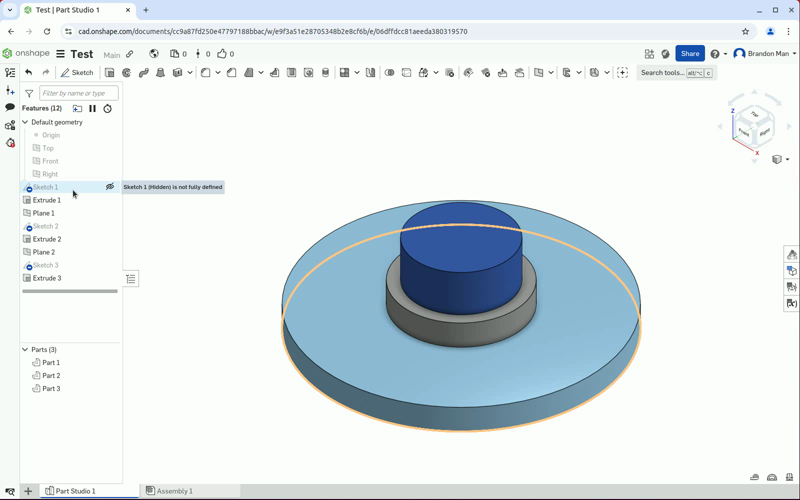
click(73, 189)